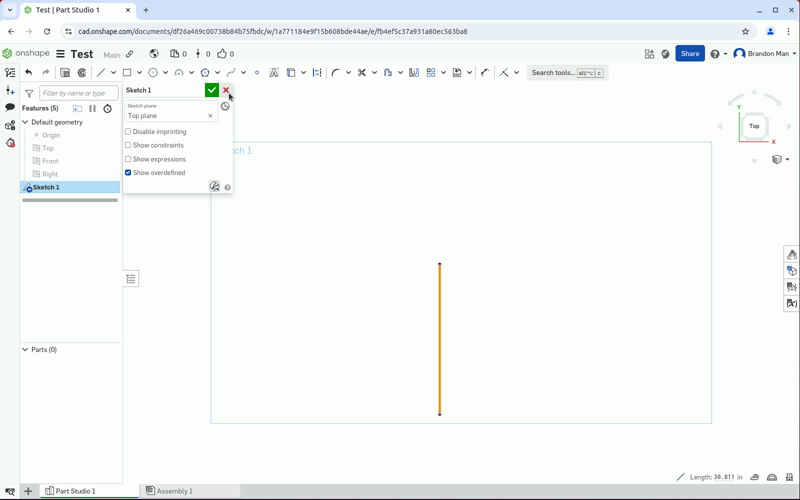
key(shift+h)
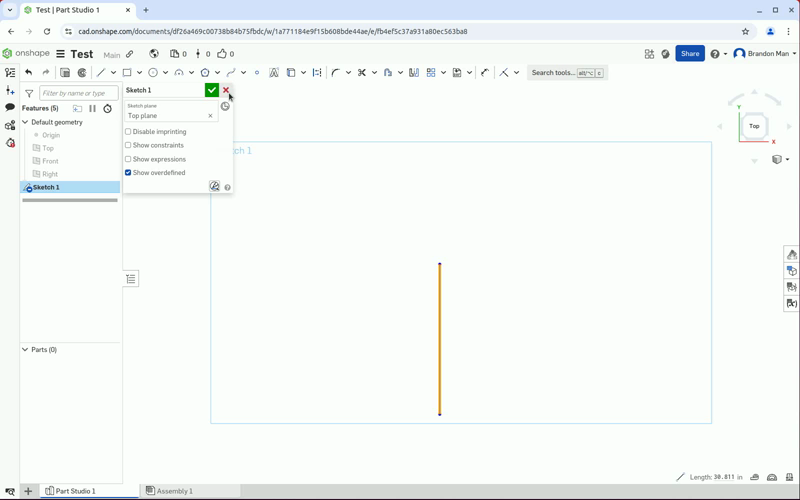
key(shift+s)
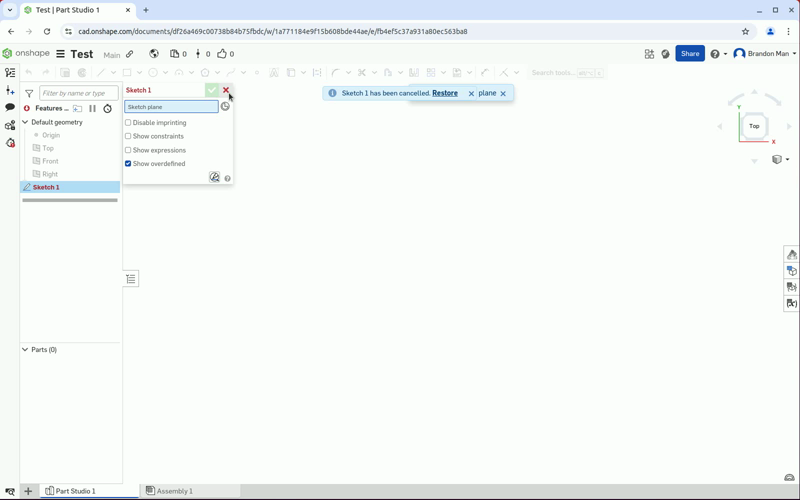
mouse_move(73, 150)
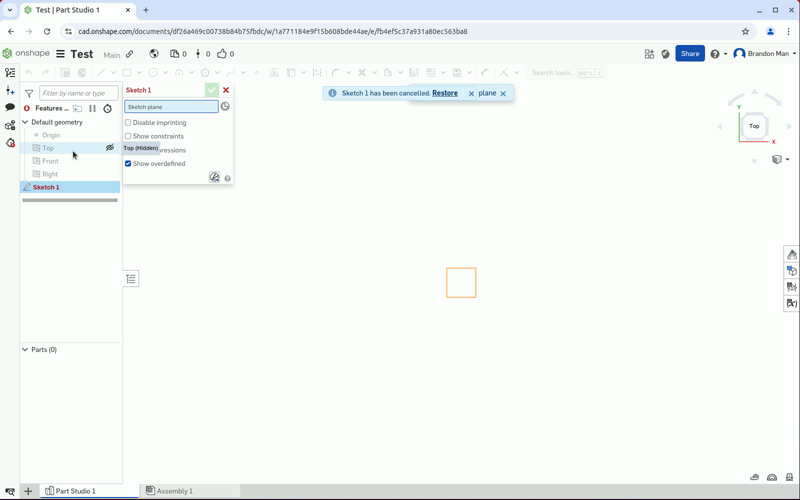
click(73, 150)
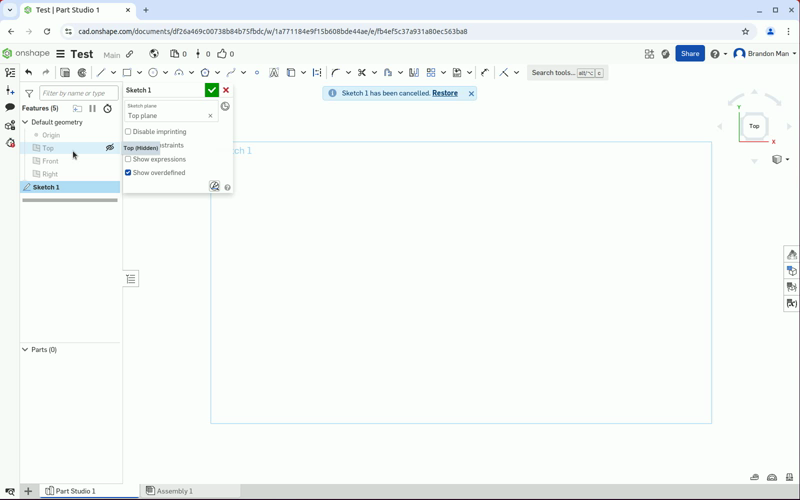
mouse_move(73, 352)
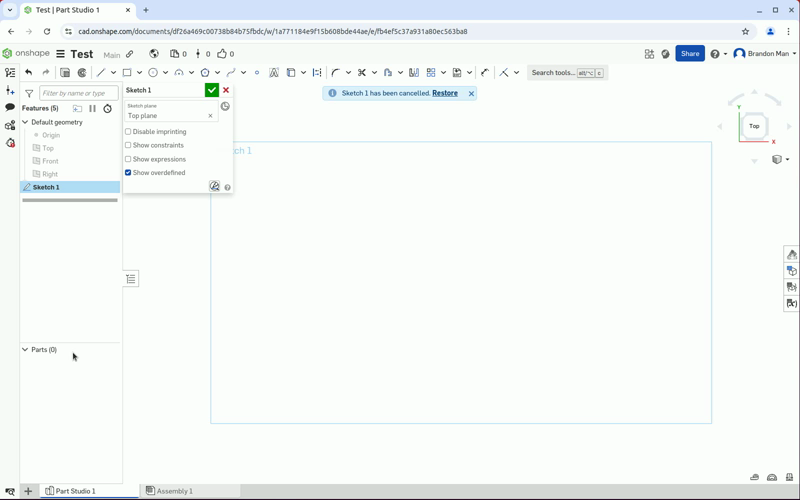
key(y)
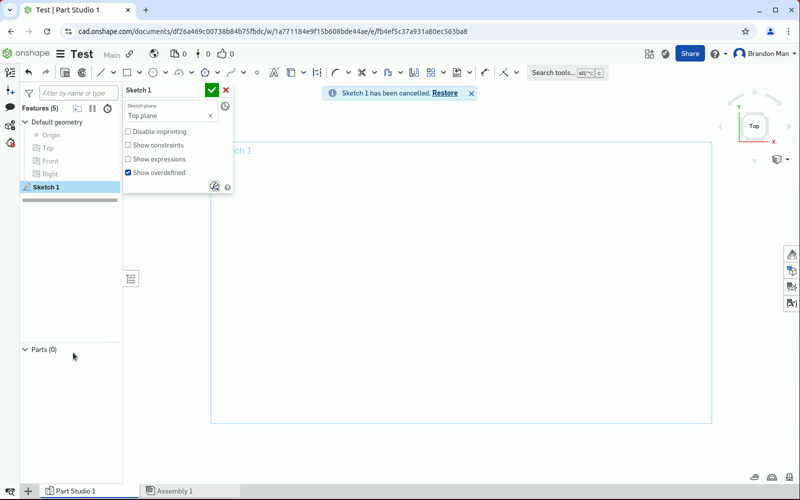
key(l)
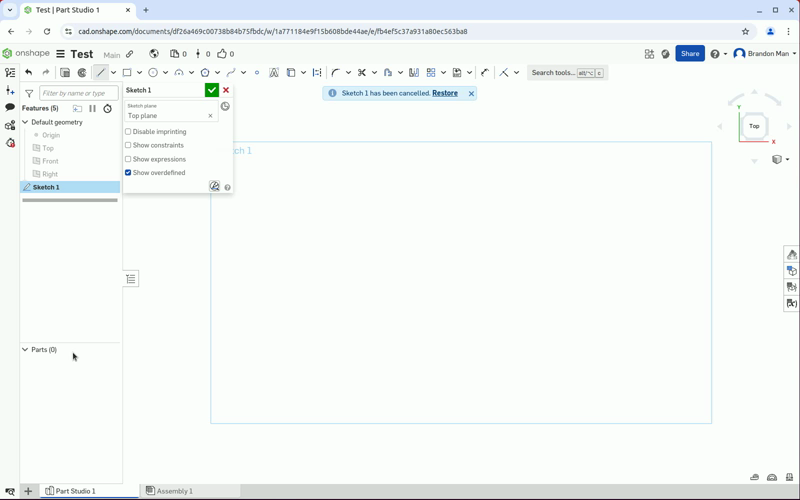
key_down(shift)
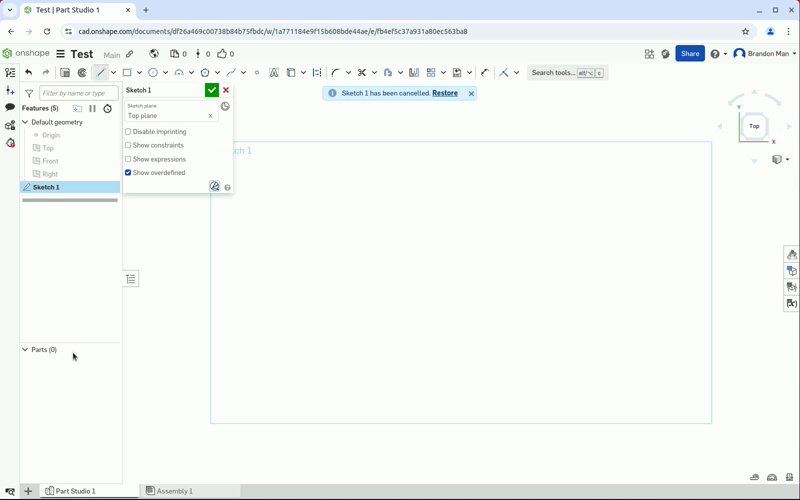
mouse_move(460, 311)
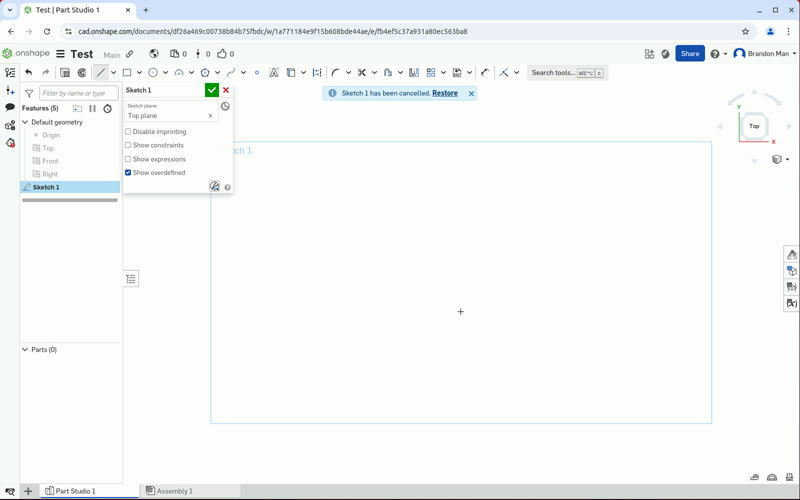
click(460, 311)
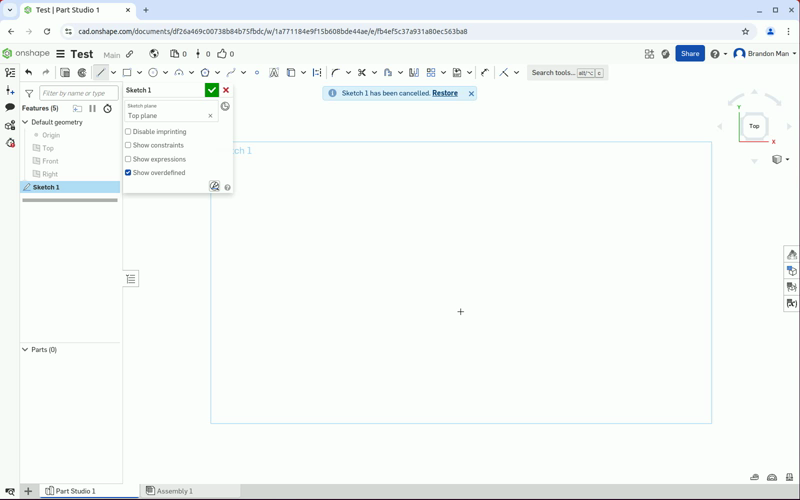
key_up(shift)
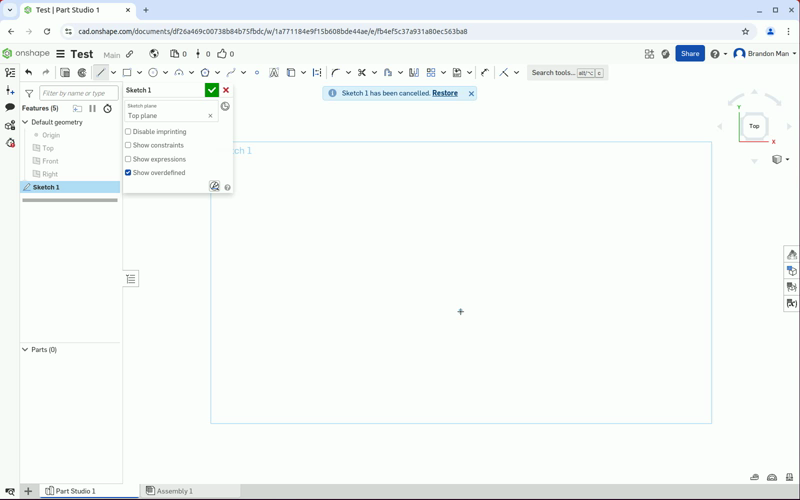
key_down(shift)
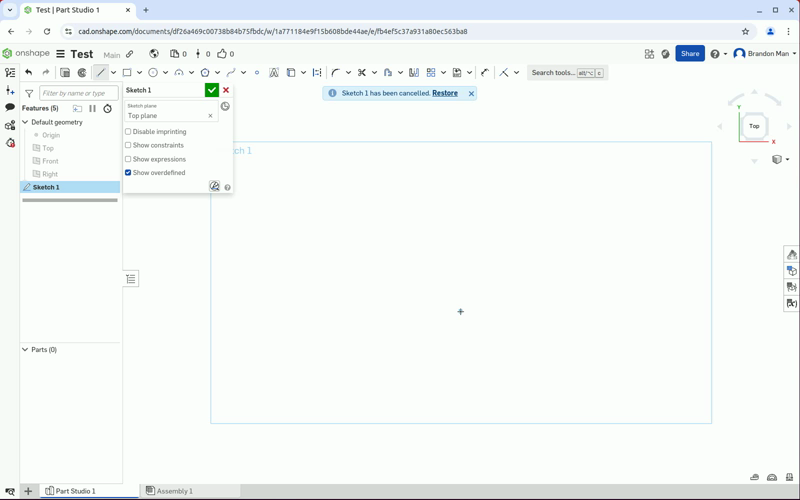
mouse_move(569, 311)
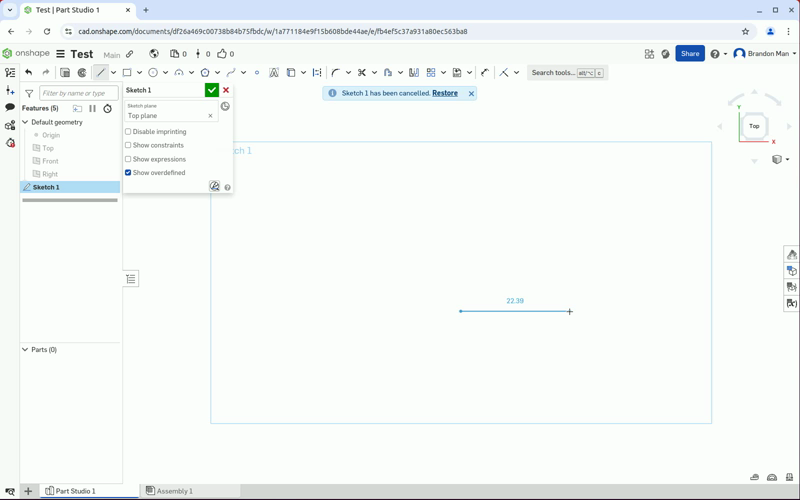
click(569, 311)
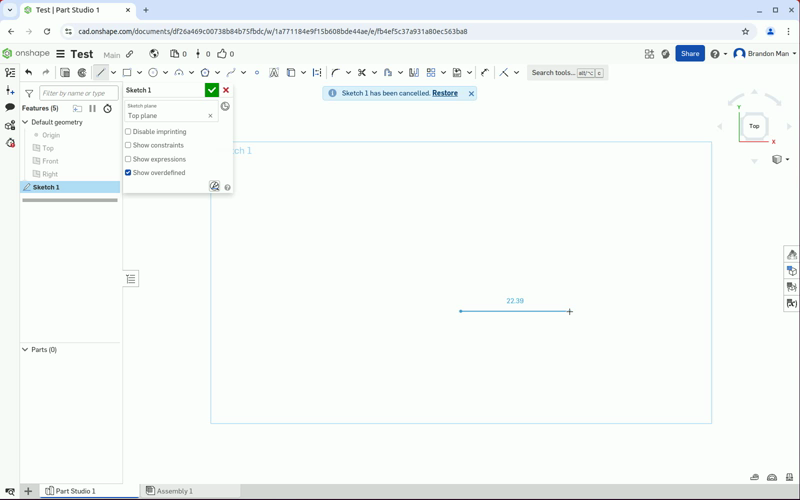
key_up(shift)
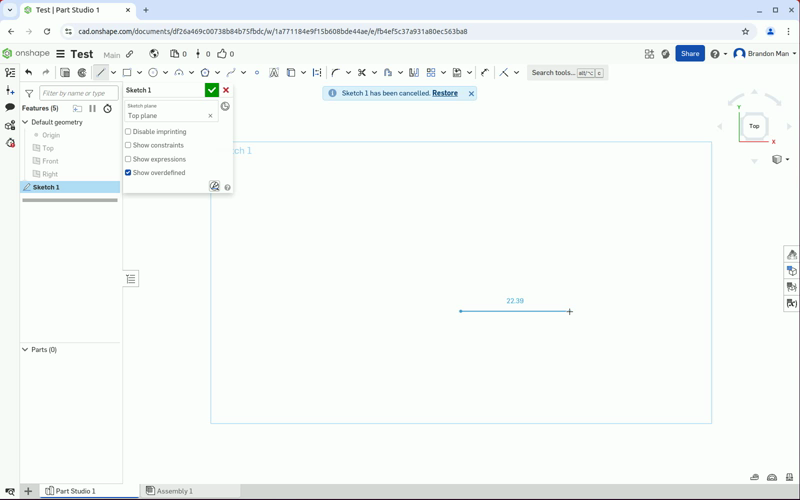
key_down(shift)
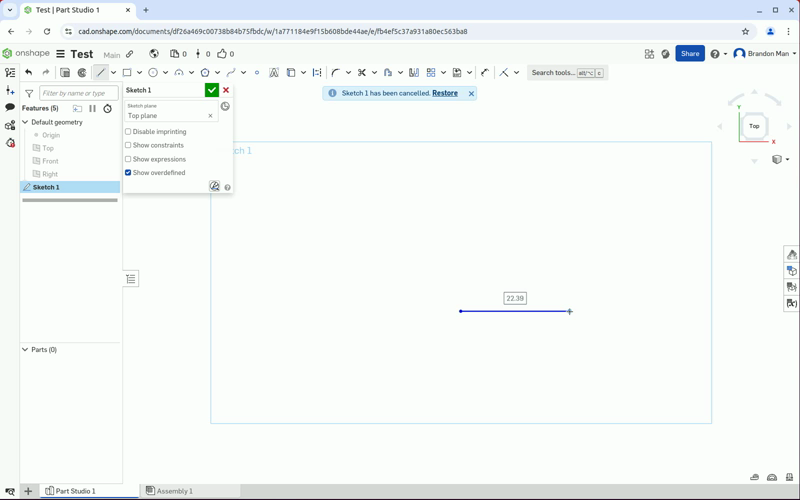
mouse_move(589, 311)
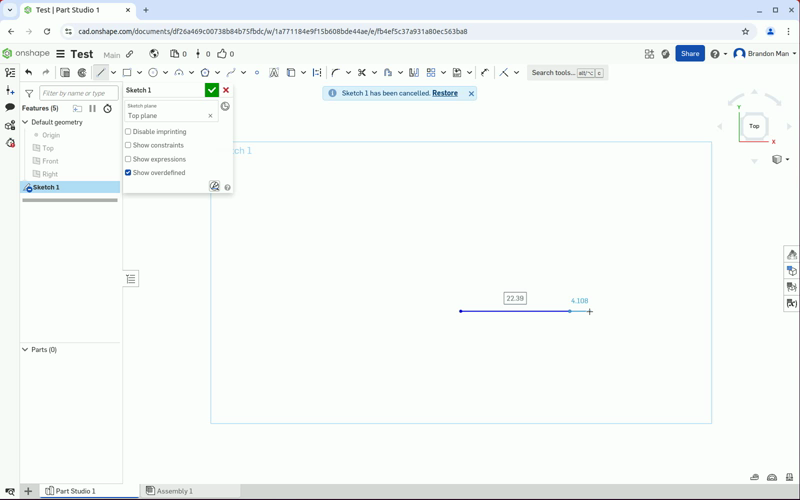
mouse_move(569, 282)
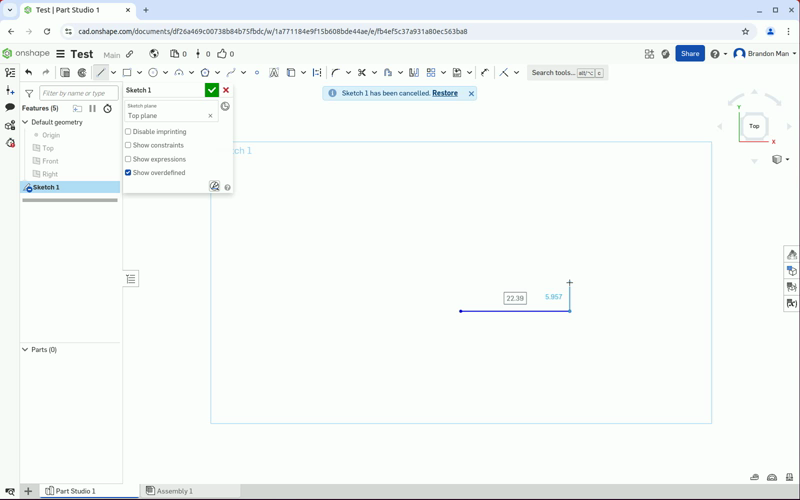
click(569, 282)
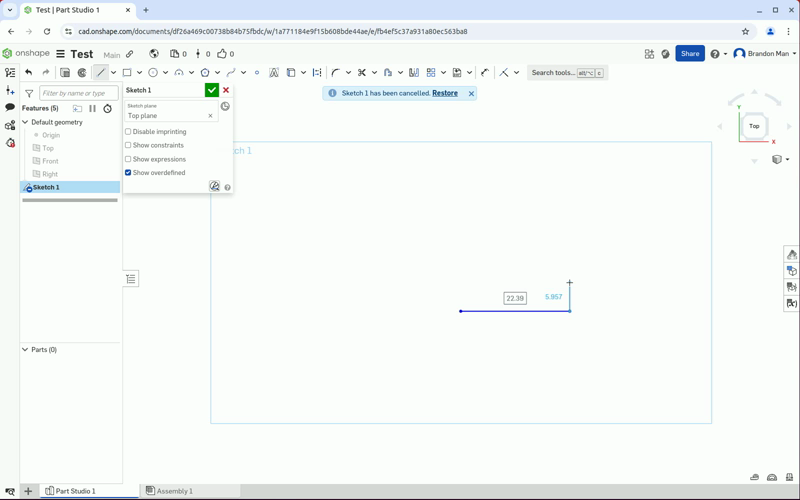
key_up(shift)
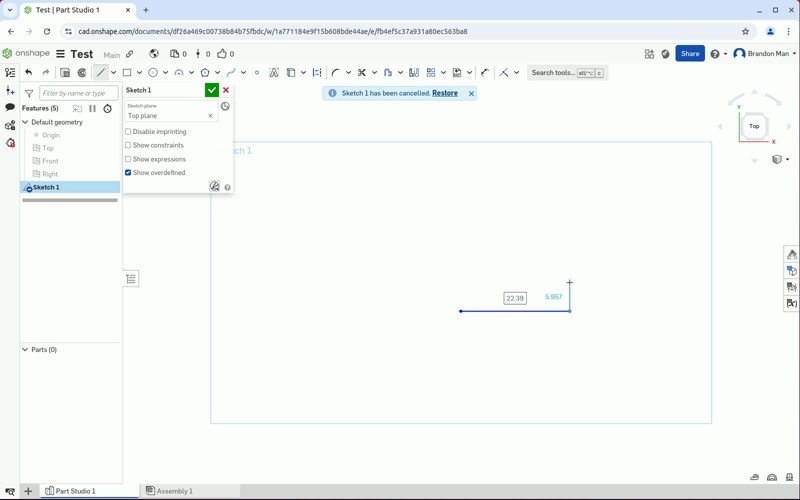
key_down(shift)
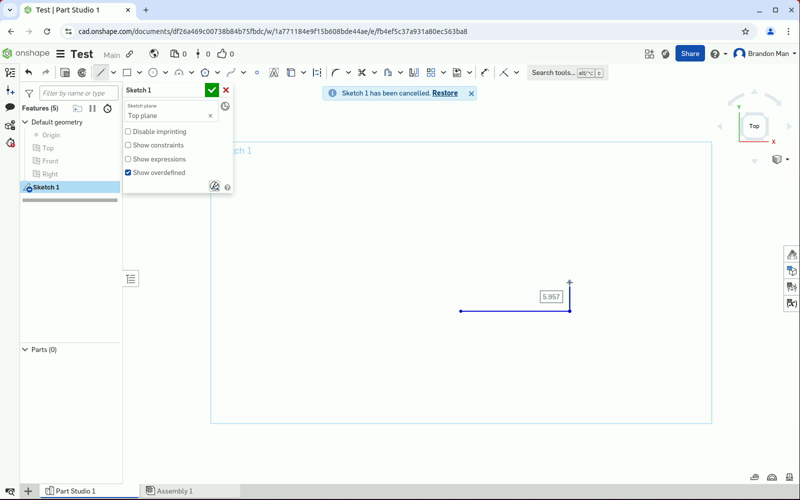
mouse_move(460, 282)
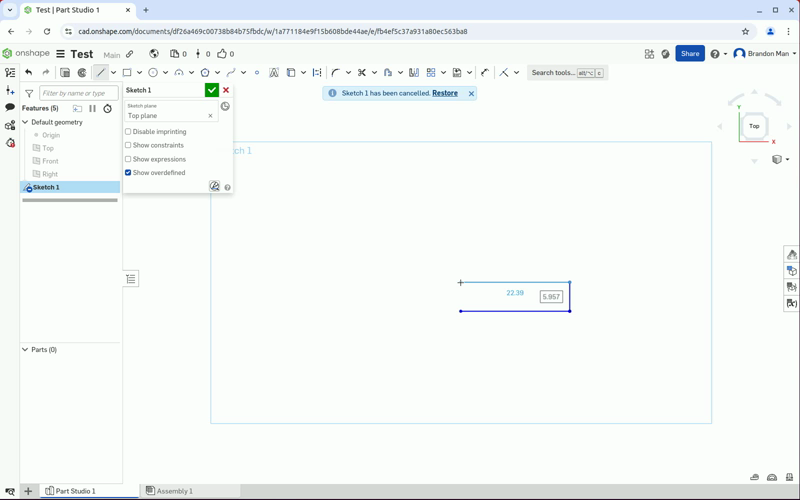
click(460, 282)
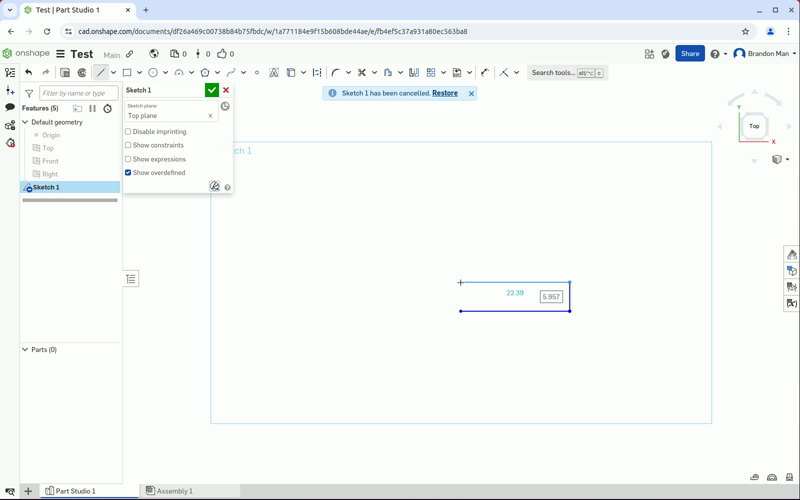
key_up(shift)
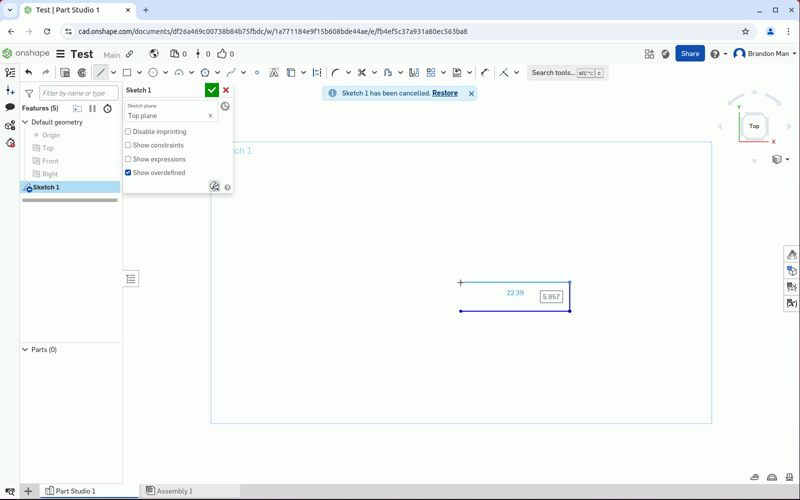
mouse_move(490, 282)
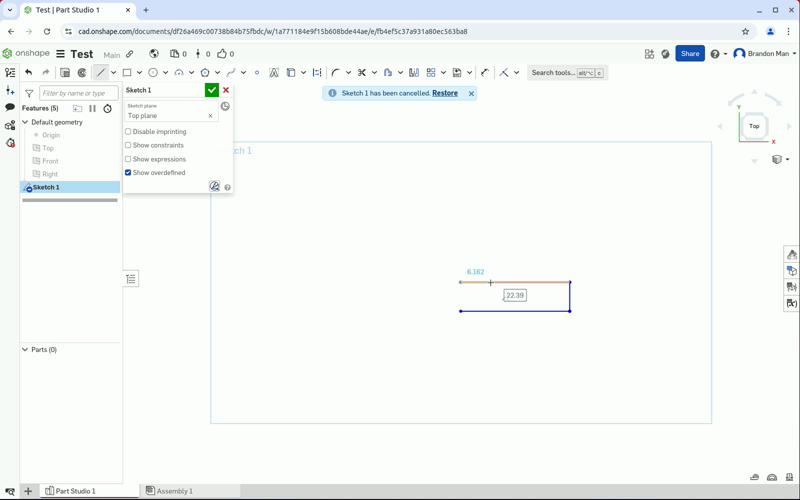
key_down(shift)
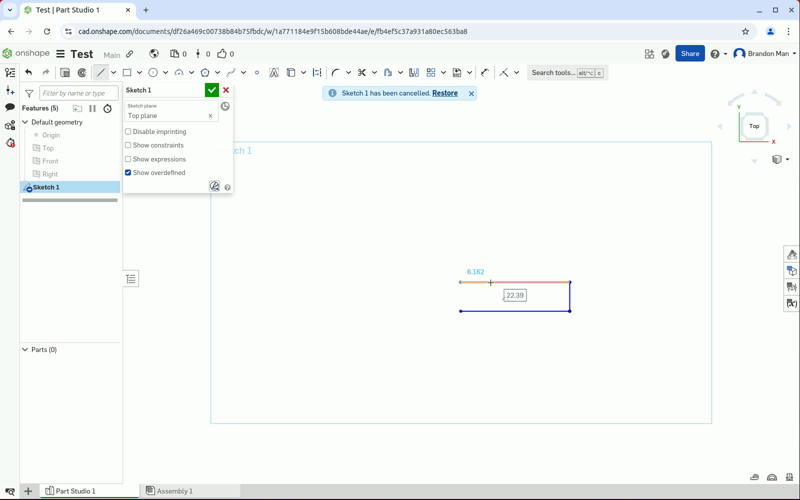
mouse_move(460, 311)
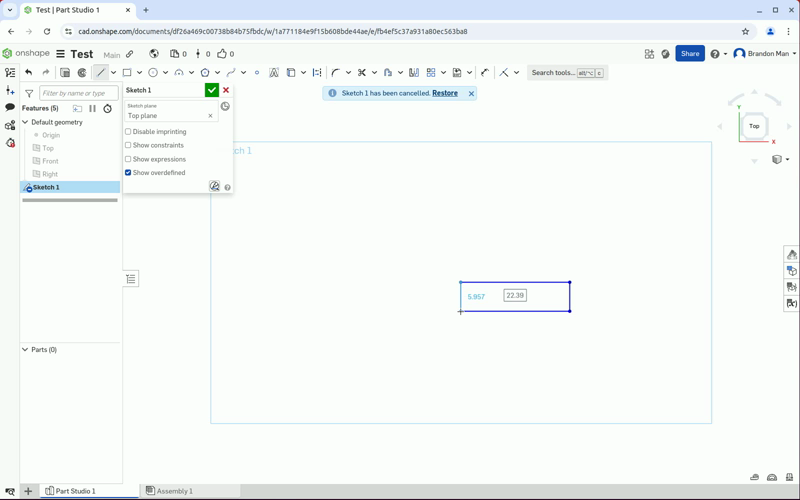
key_up(shift)
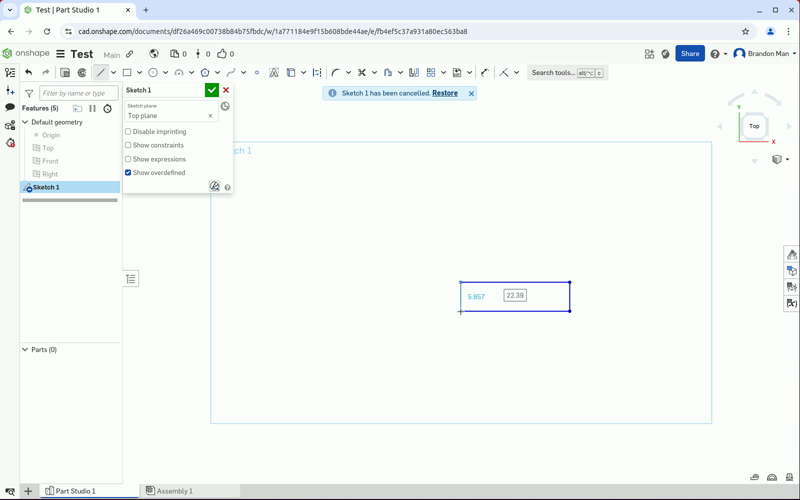
click(460, 311)
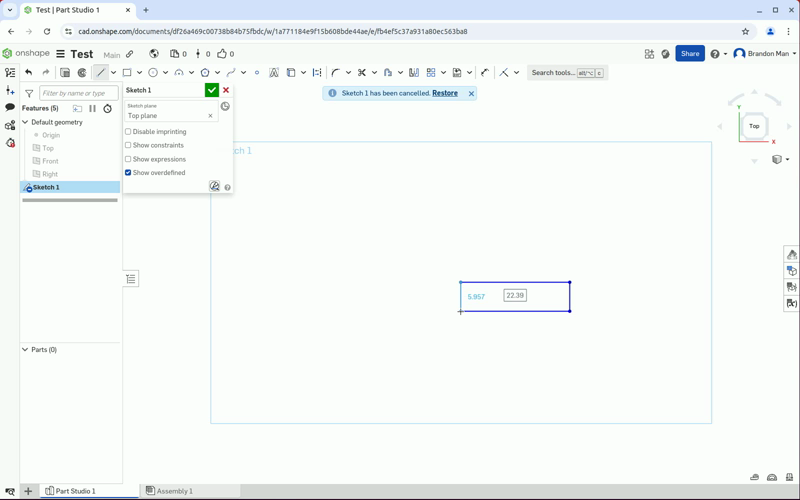
key(esc)
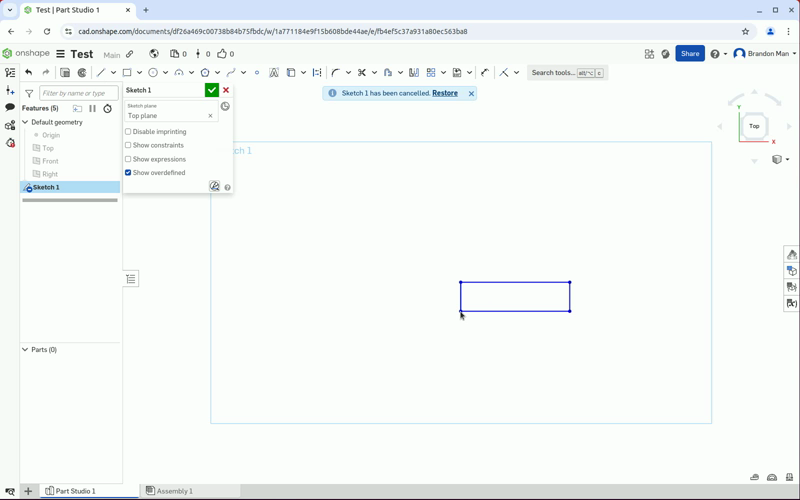
mouse_move(506, 285)
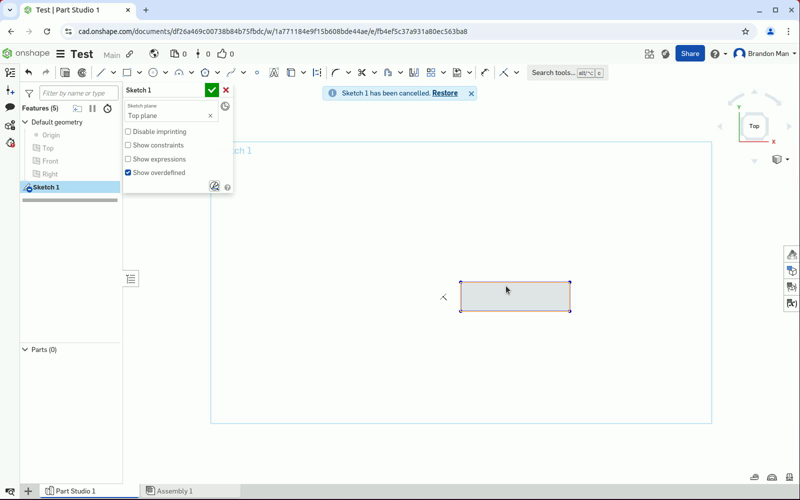
click(506, 285)
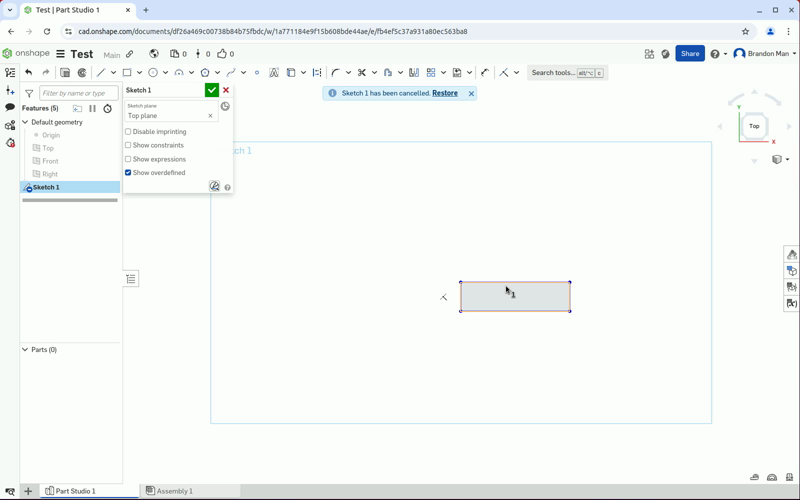
mouse_move(73, 352)
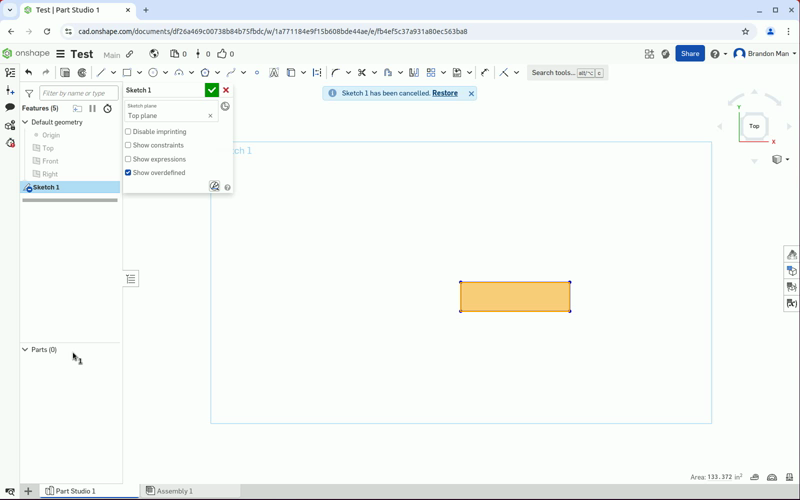
key(shift+y)
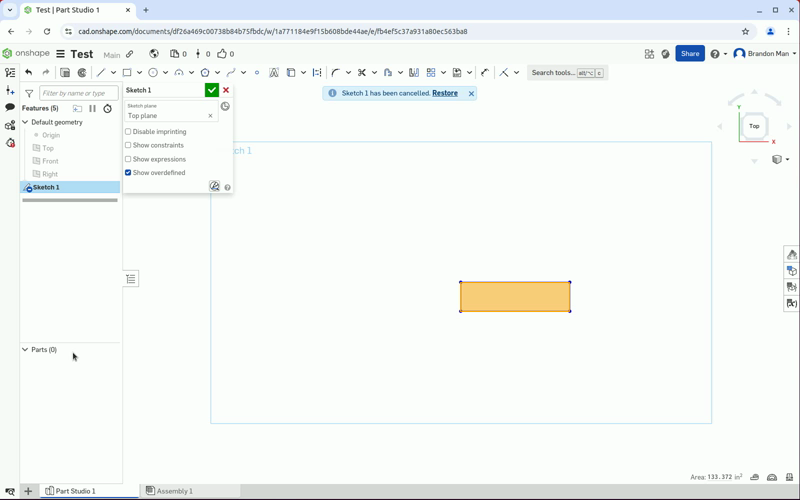
key(shift+e)
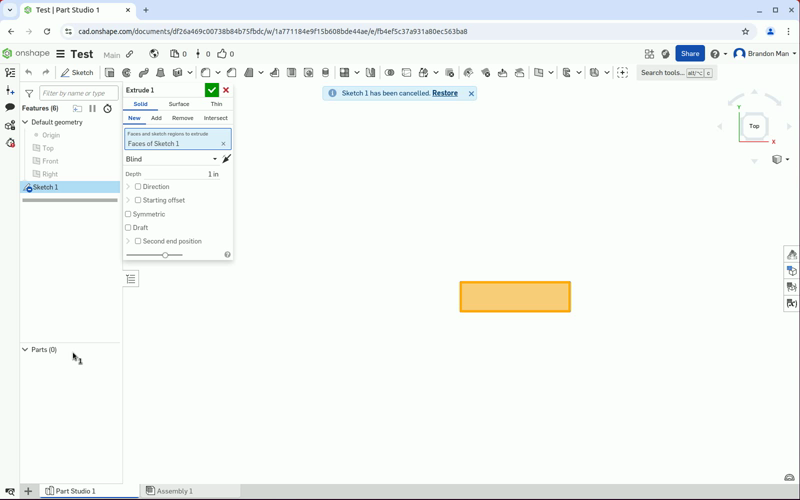
mouse_move(143, 106)
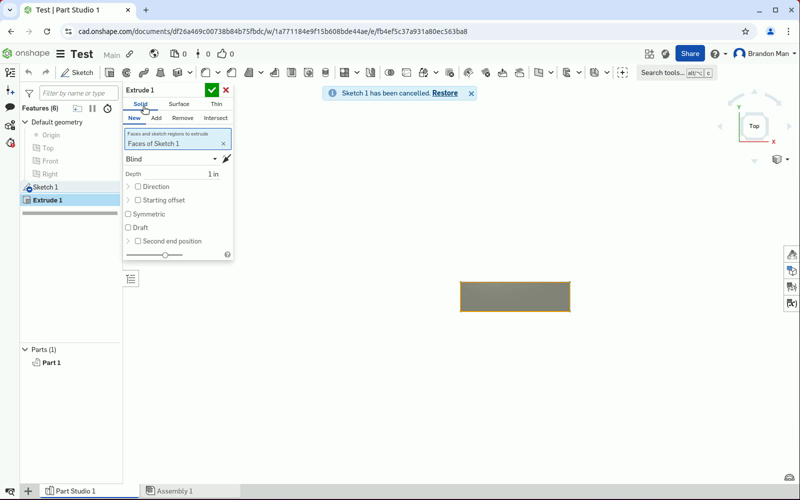
click(143, 106)
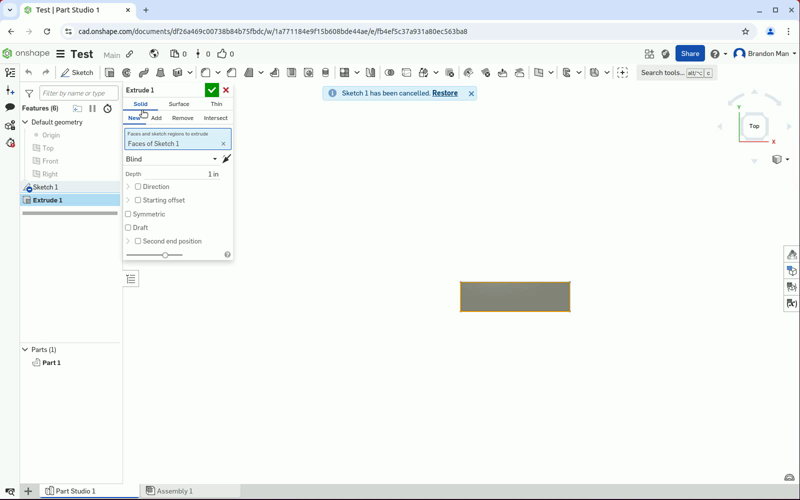
mouse_move(137, 120)
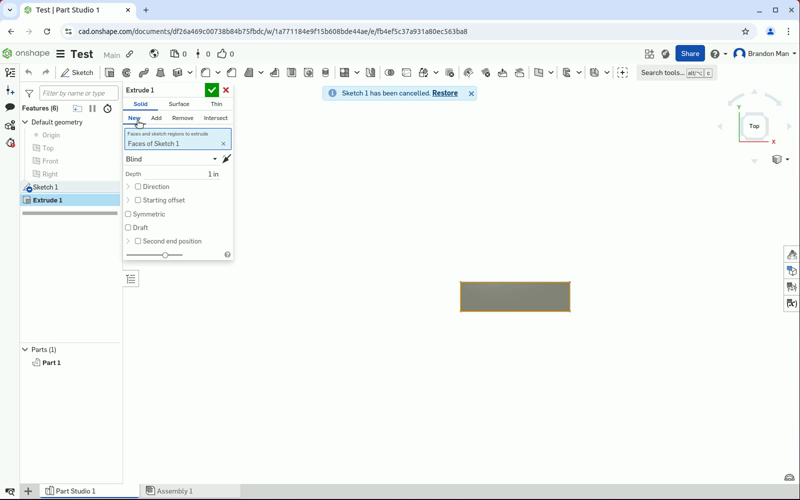
click(137, 120)
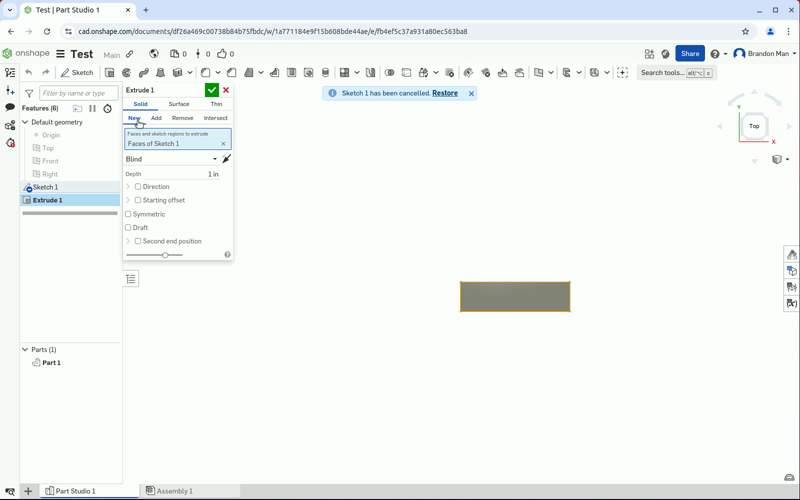
key(tab, 4)
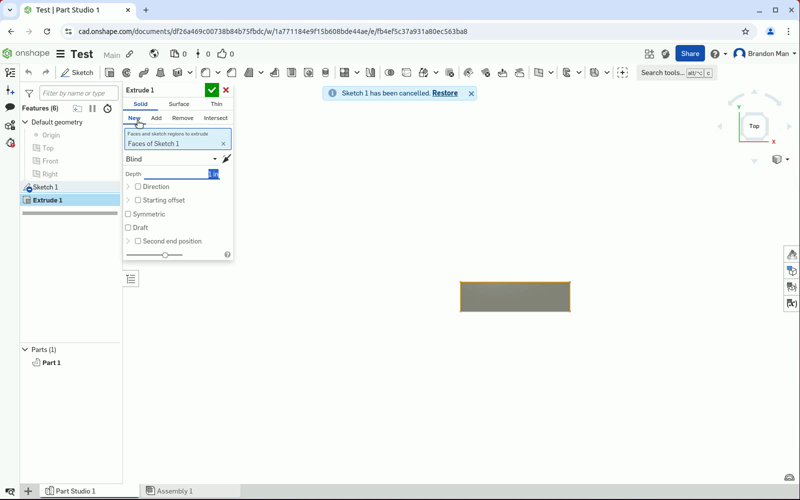
text(5.777)
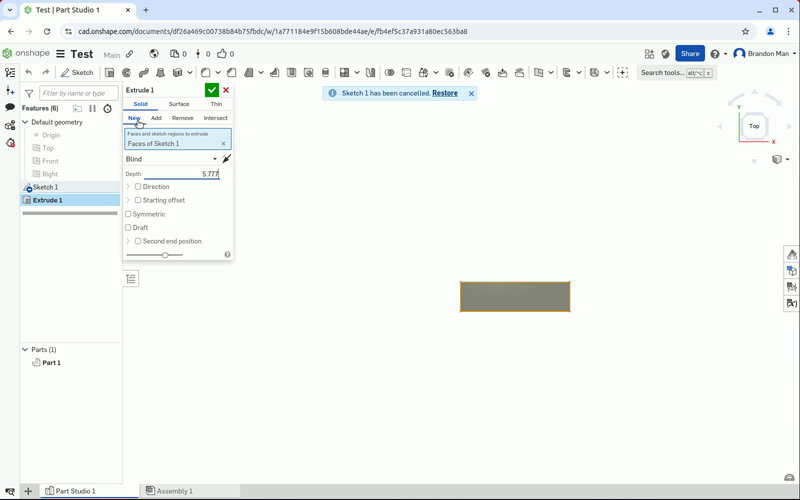
key(enter)
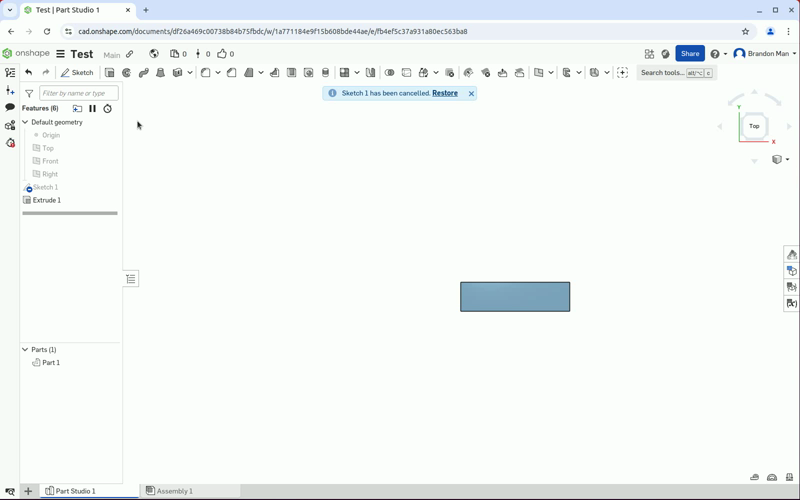
key(shift+h)
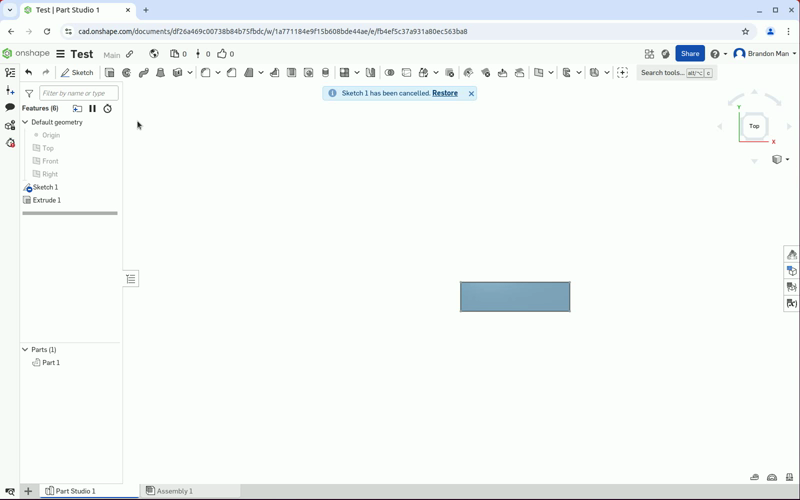
key(shift+h)
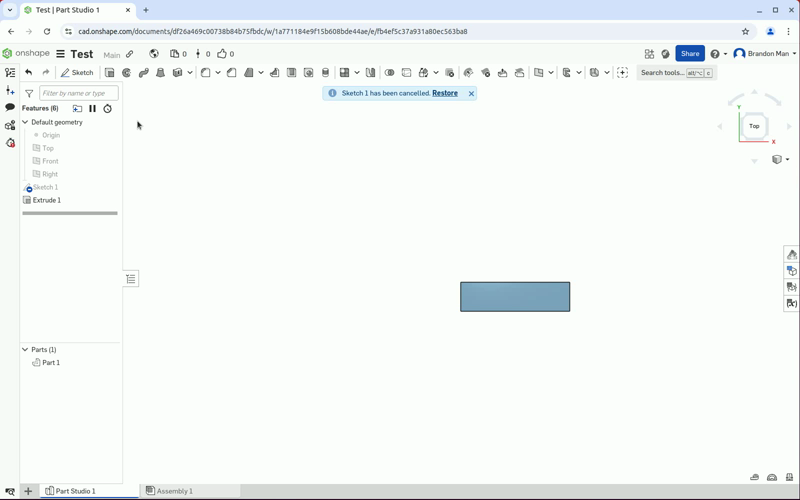
mouse_move(73, 189)
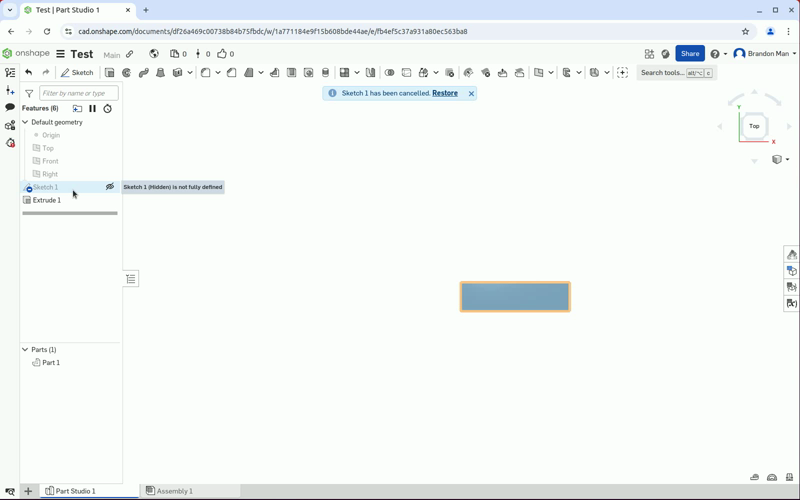
click(73, 189)
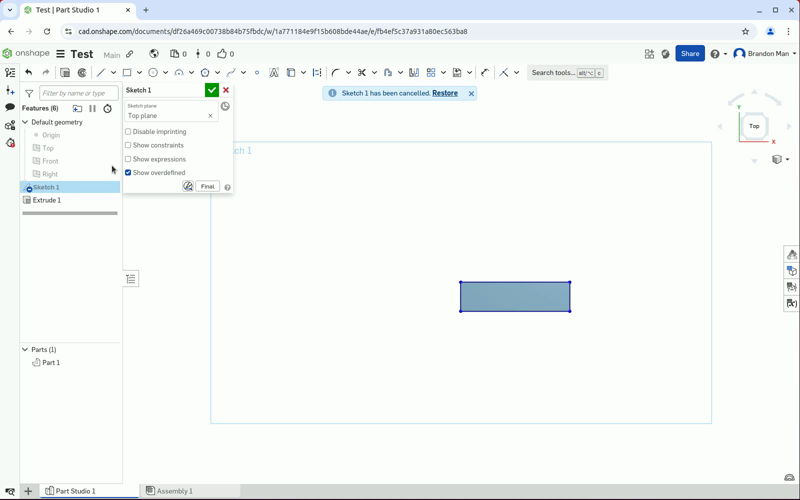
mouse_move(229, 92)
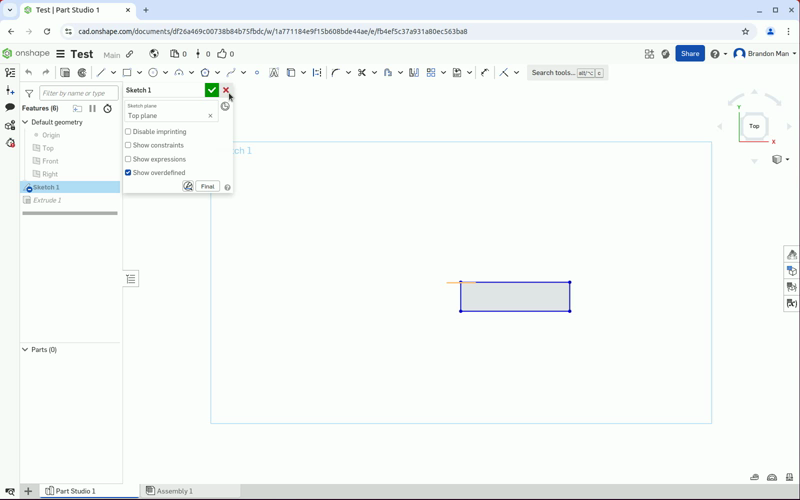
click(229, 92)
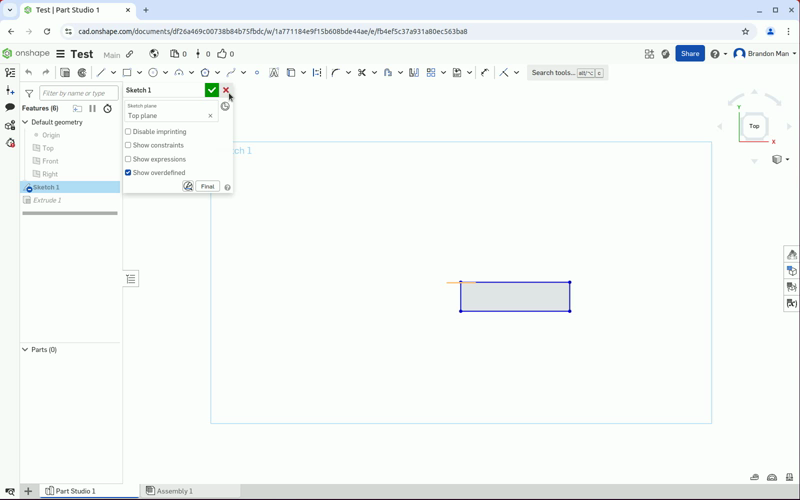
key(shift+s)
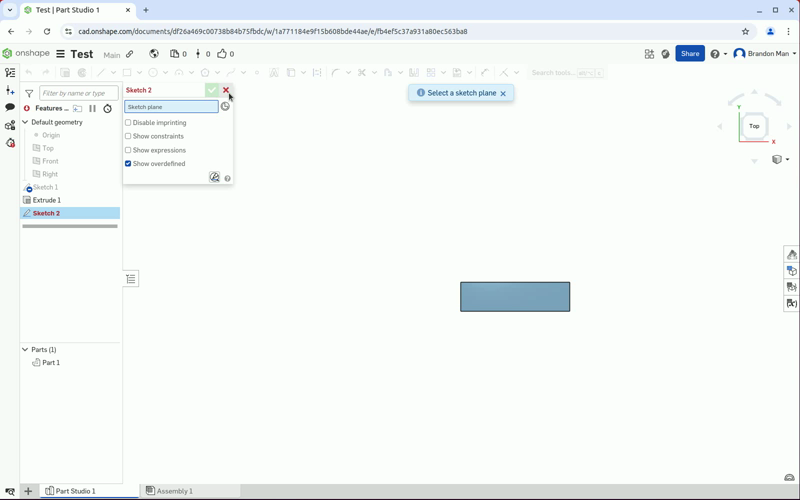
mouse_move(73, 150)
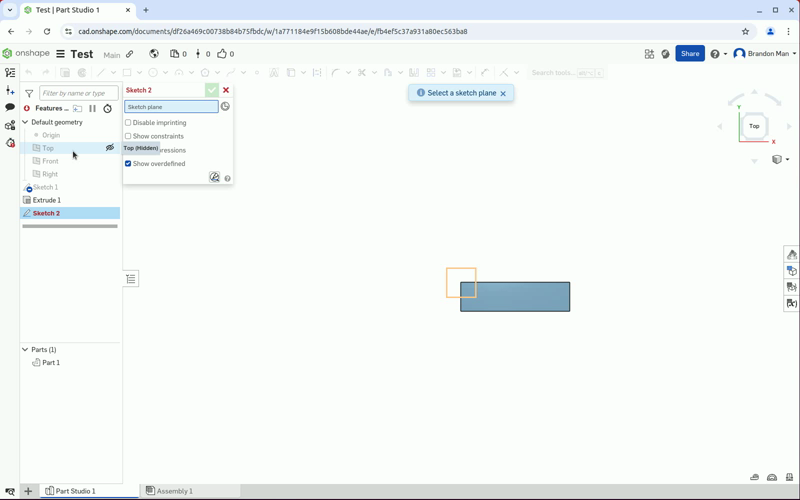
click(73, 150)
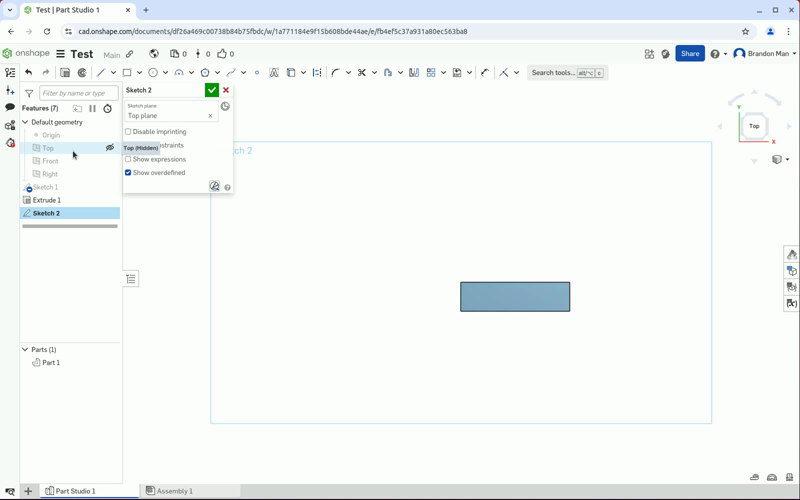
mouse_move(73, 352)
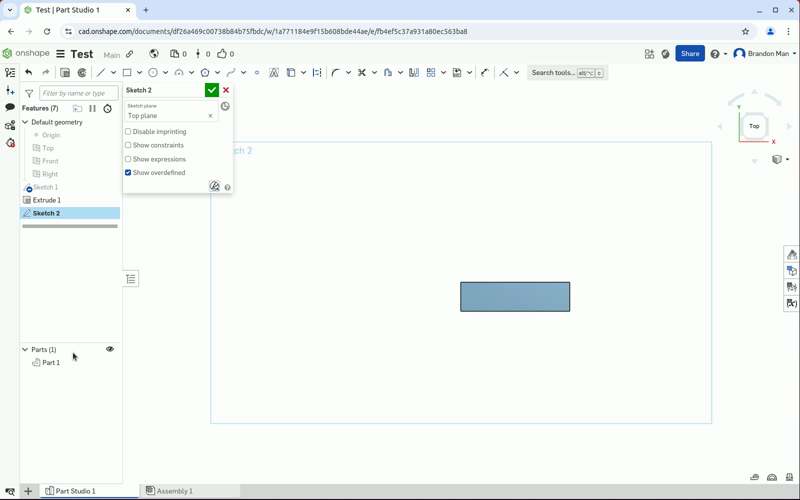
key(y)
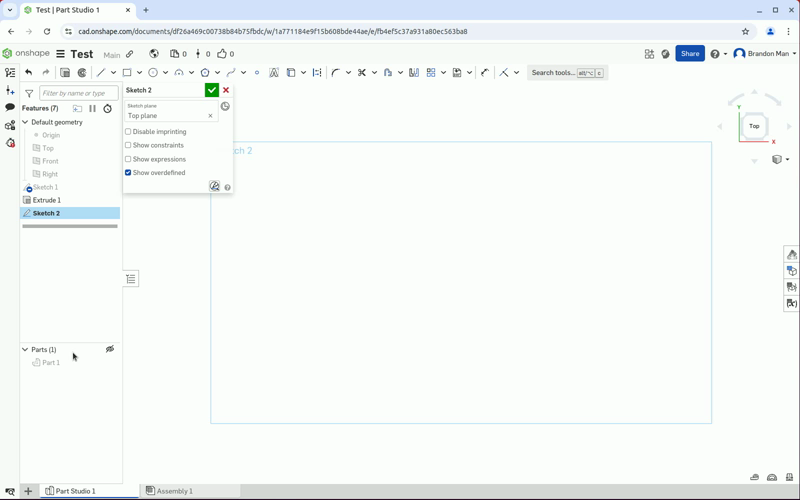
key(l)
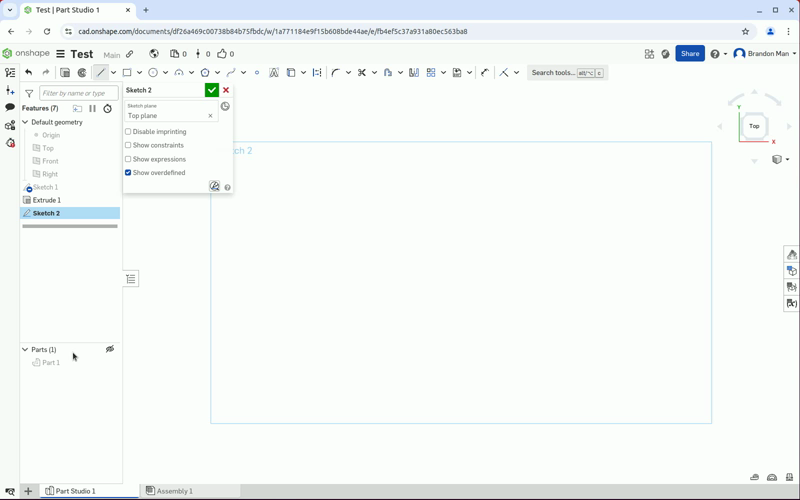
key_down(shift)
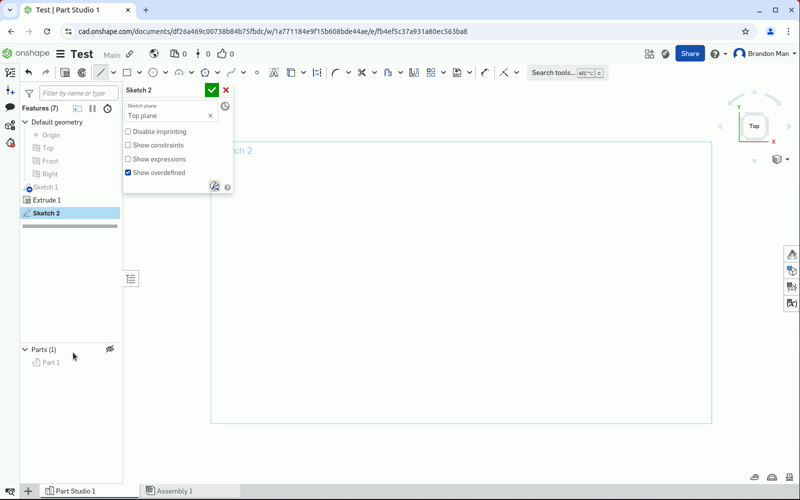
mouse_move(569, 311)
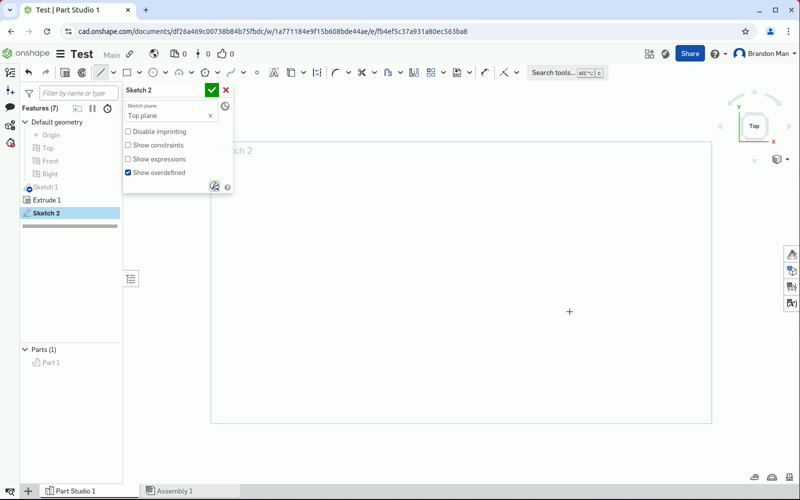
click(569, 311)
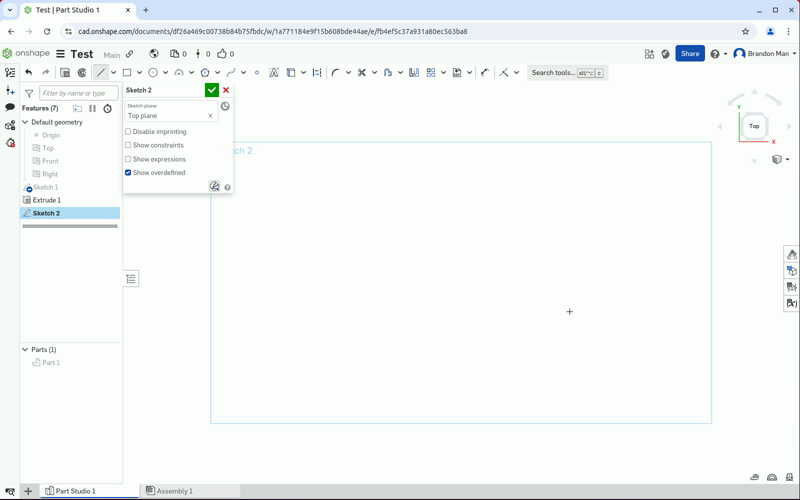
key_up(shift)
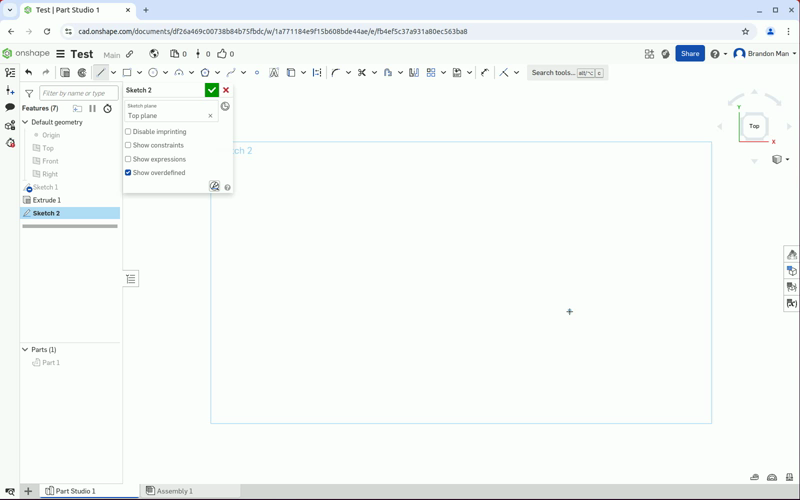
key_down(shift)
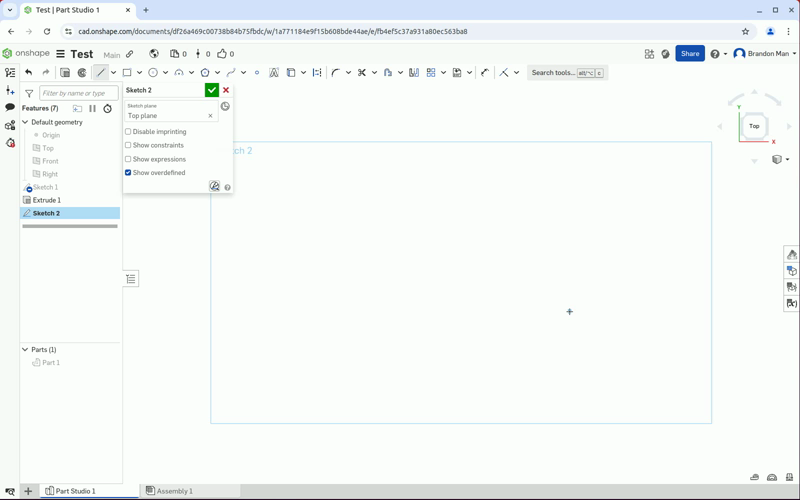
mouse_move(589, 311)
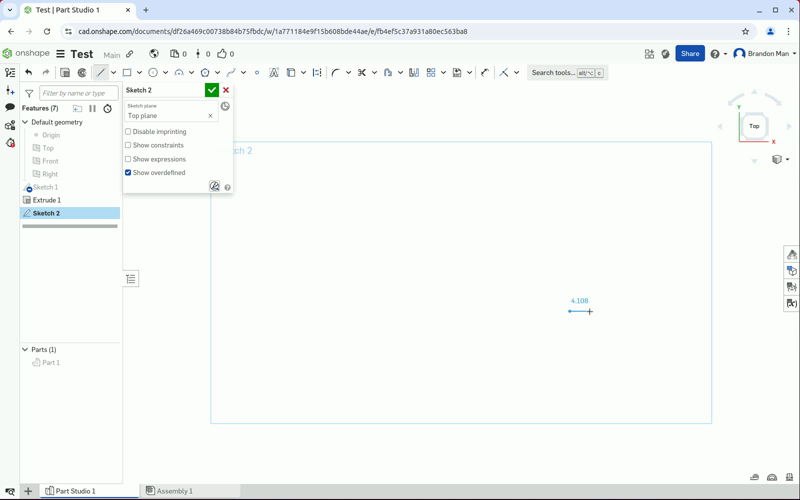
mouse_move(573, 311)
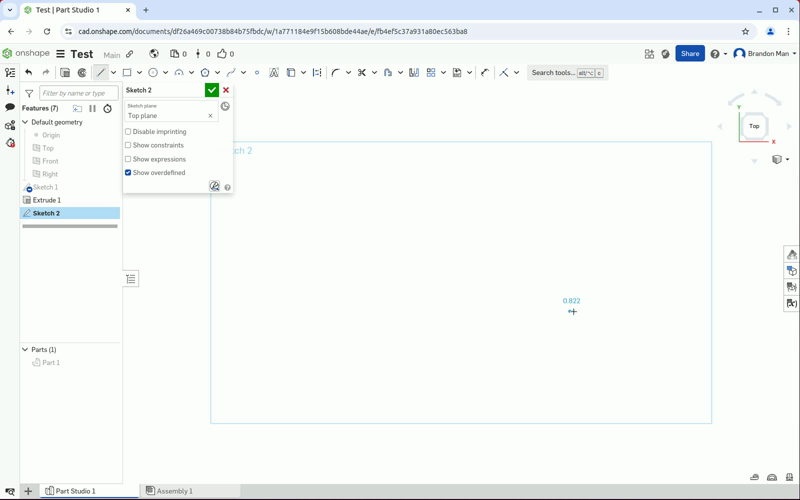
scroll(6)
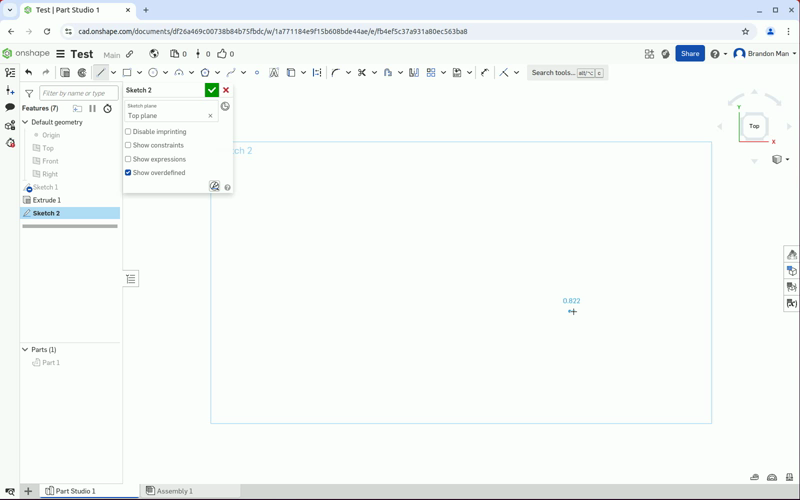
scroll(6)
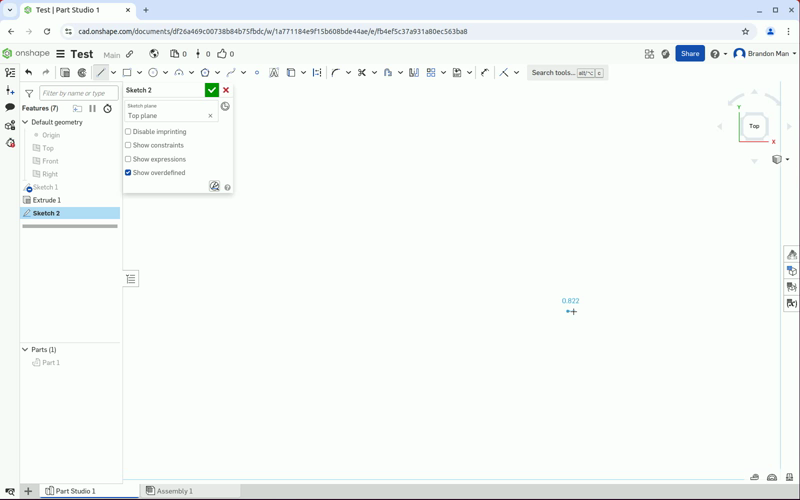
scroll(6)
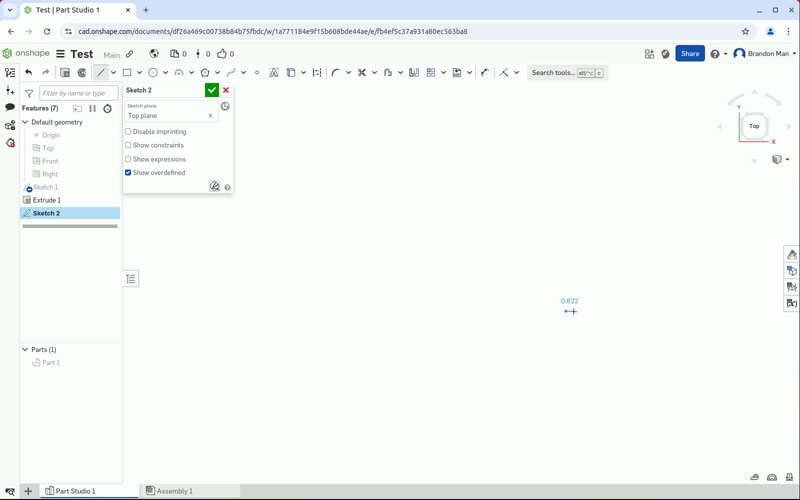
scroll(6)
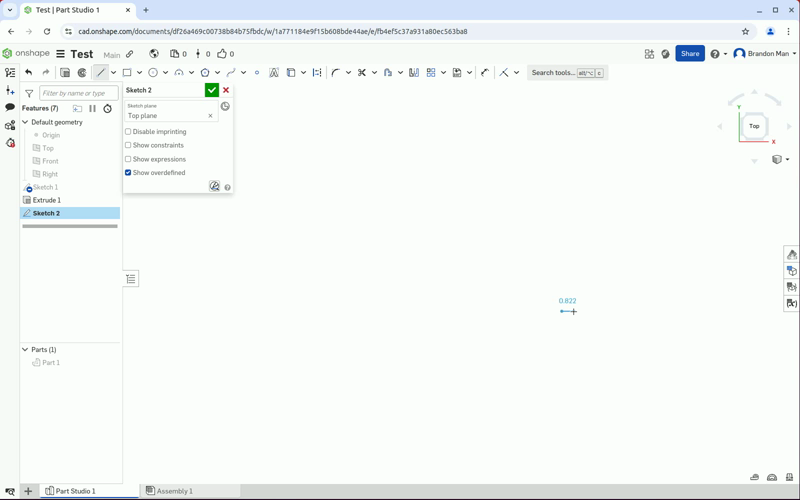
scroll(6)
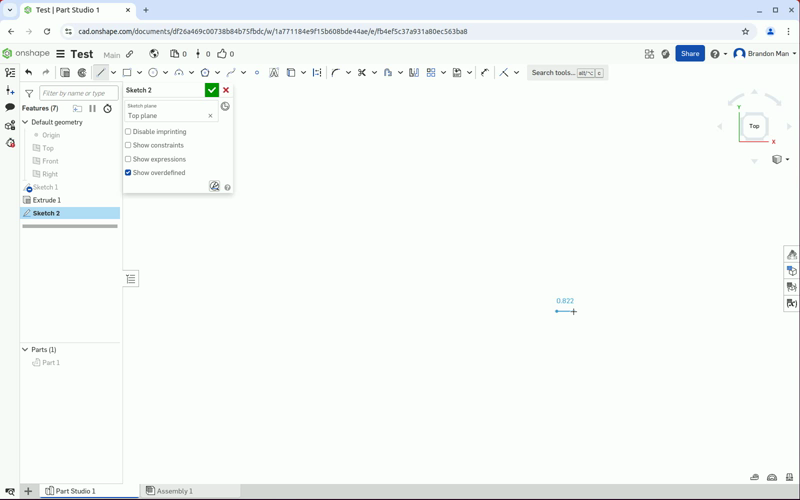
scroll(6)
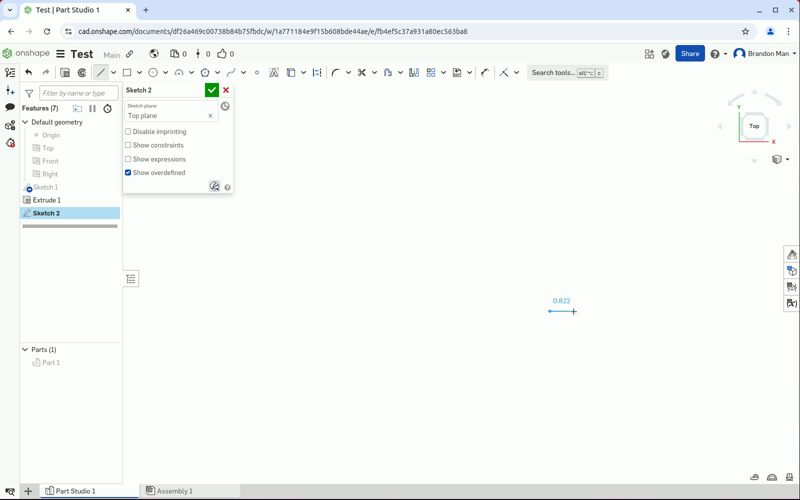
scroll(6)
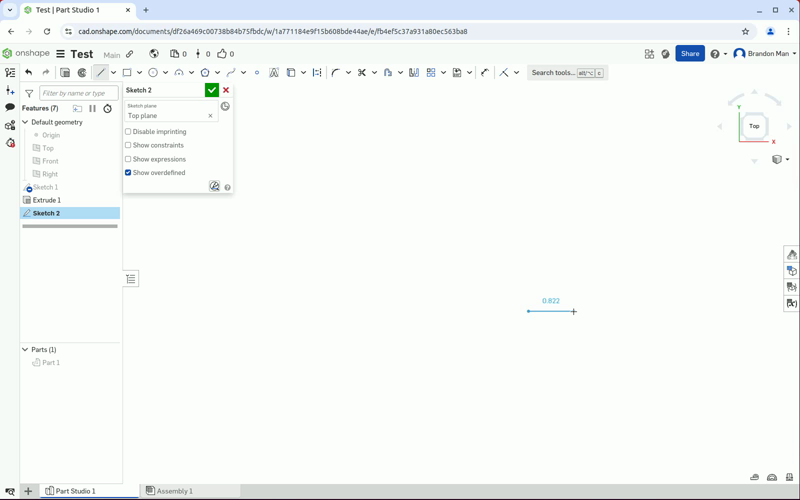
click(573, 311)
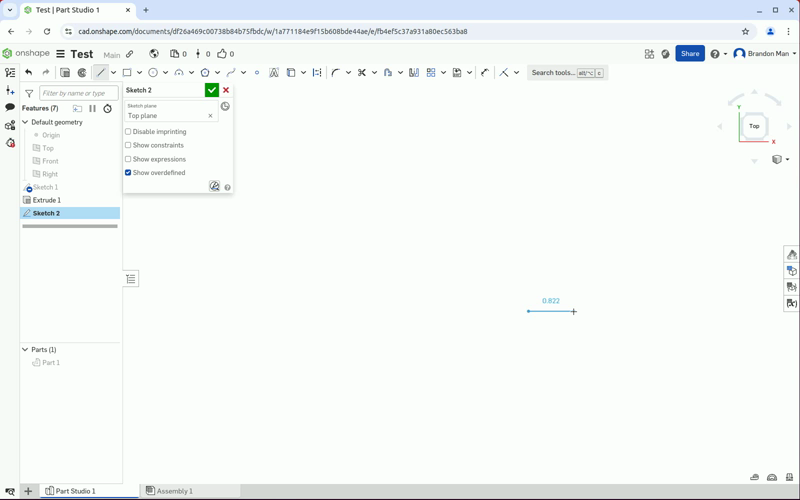
scroll(-6)
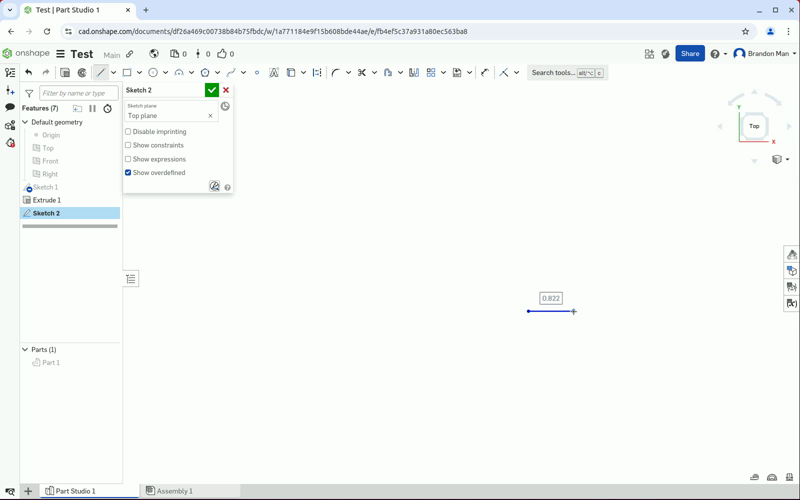
scroll(-6)
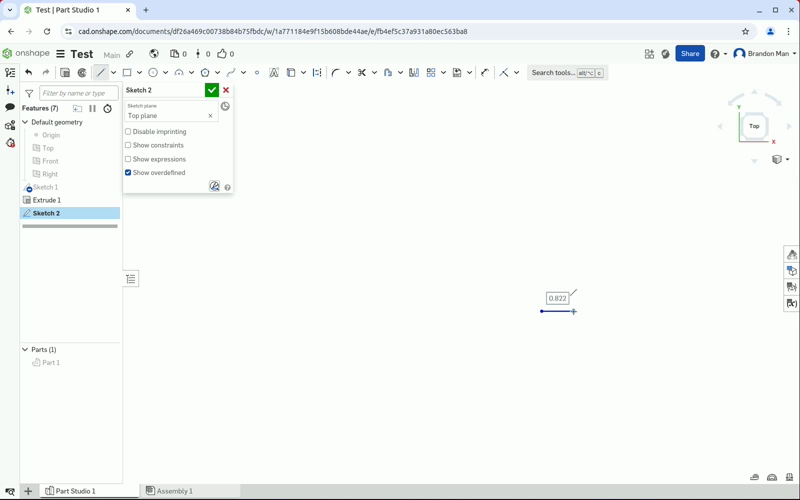
scroll(-6)
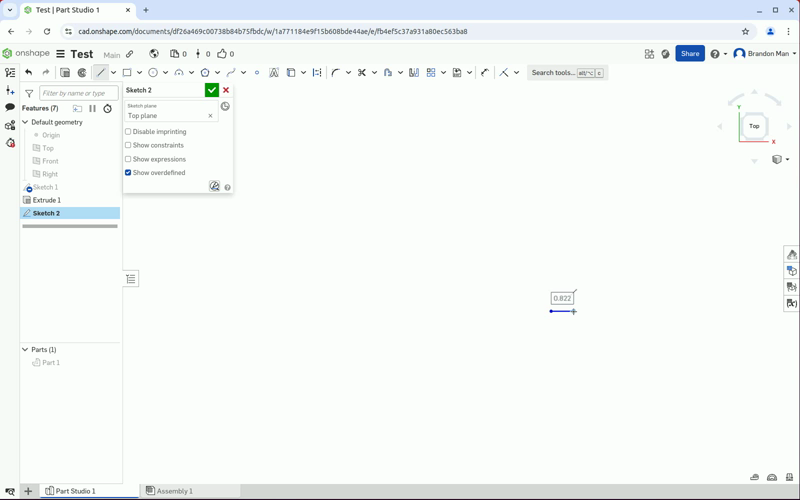
scroll(-6)
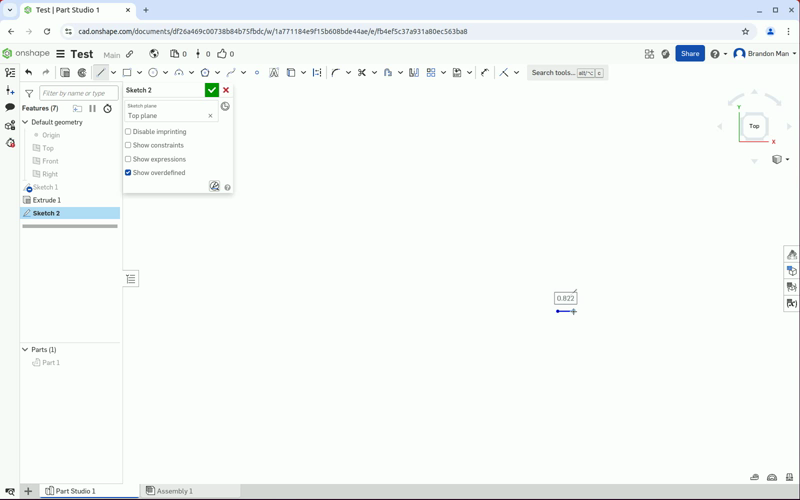
scroll(-6)
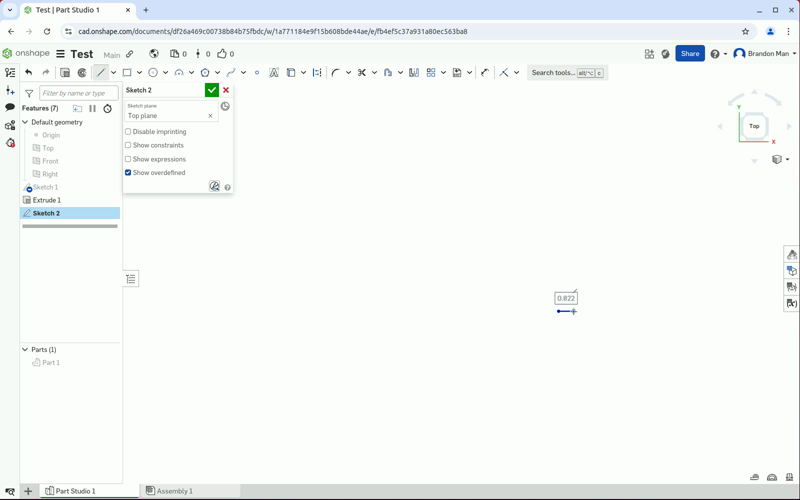
scroll(-6)
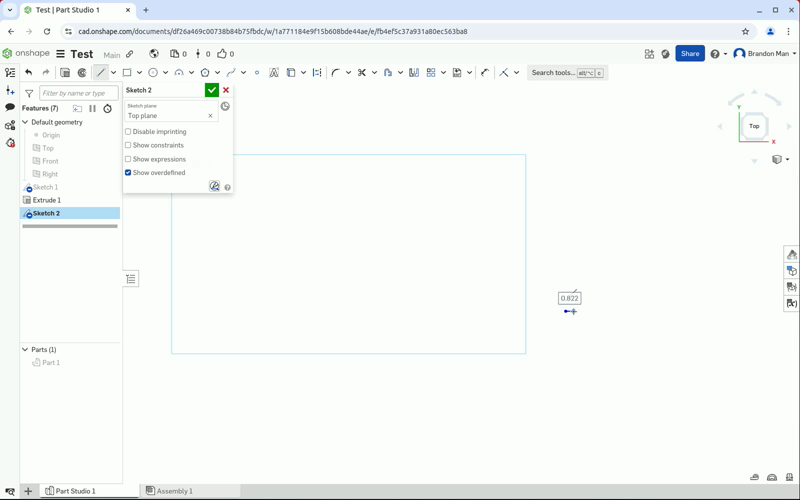
scroll(-6)
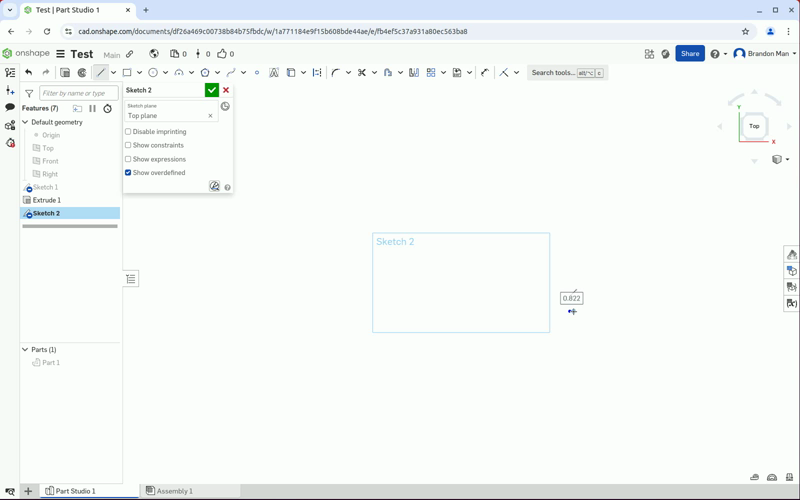
key_up(shift)
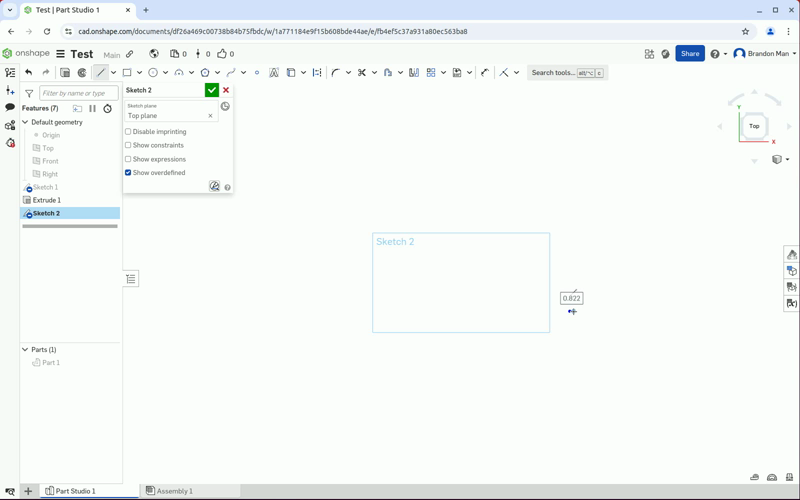
key_down(shift)
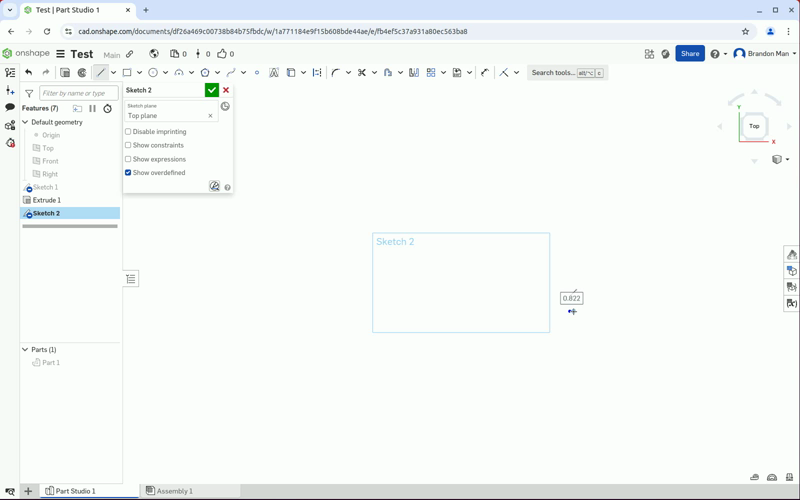
mouse_move(589, 311)
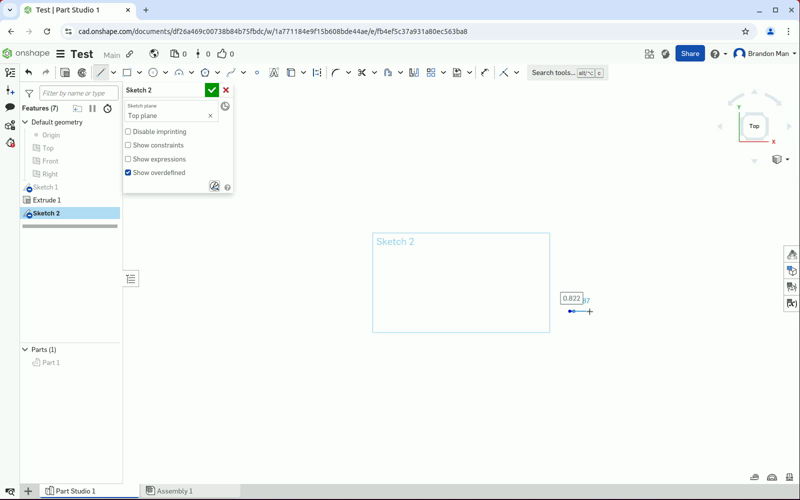
mouse_move(573, 282)
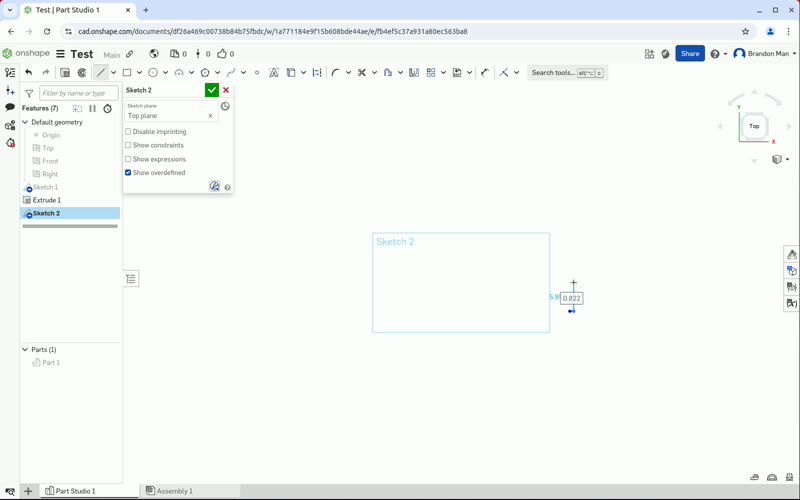
click(573, 282)
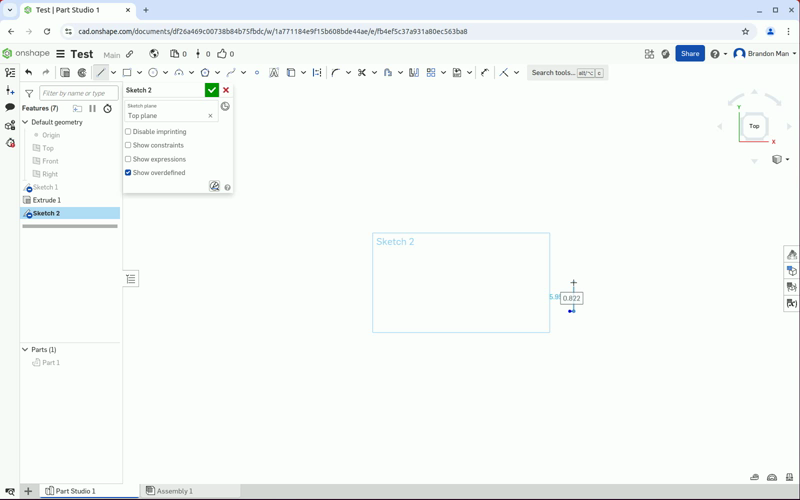
key_up(shift)
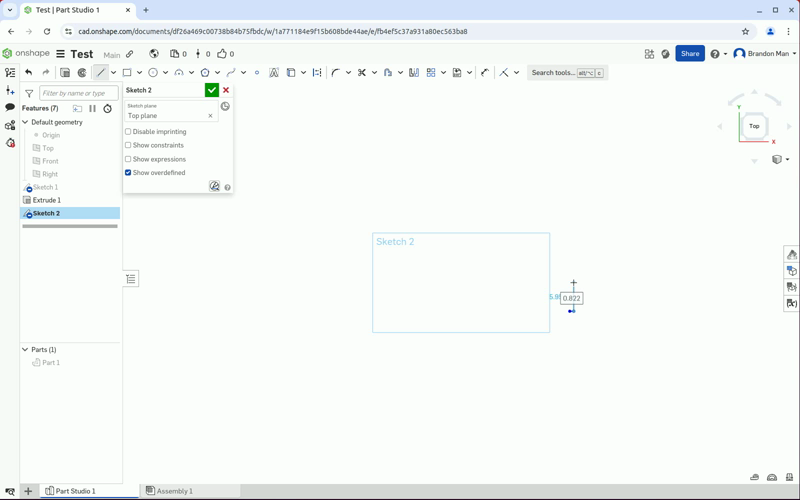
key_down(shift)
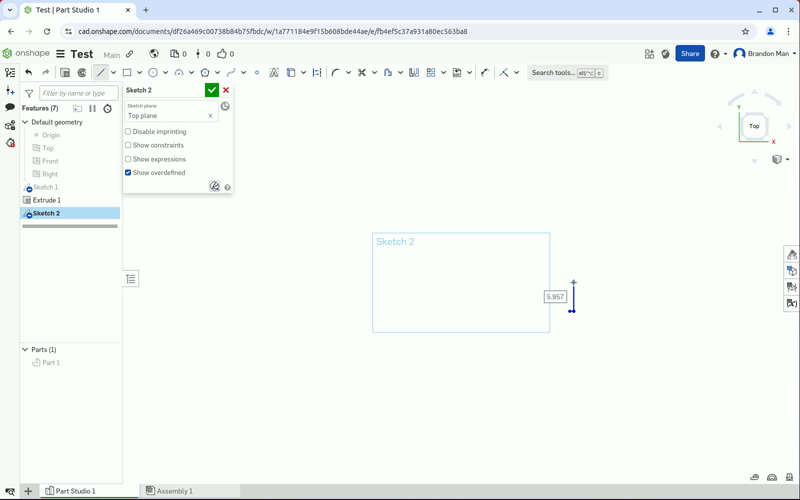
mouse_move(589, 282)
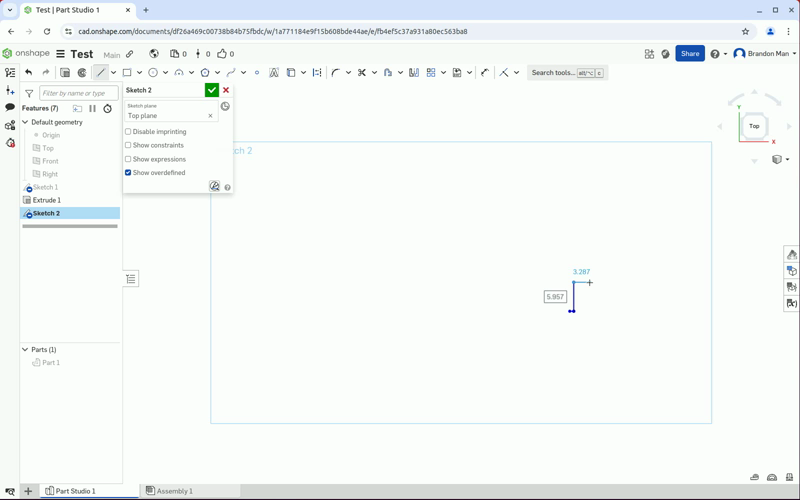
mouse_move(569, 282)
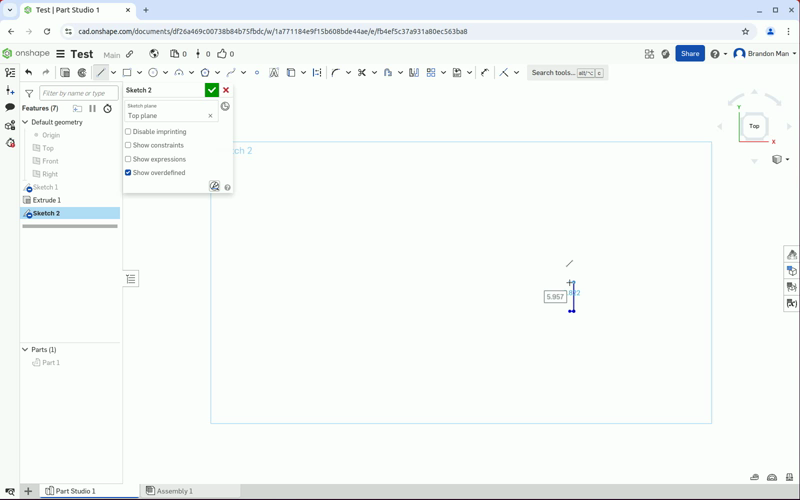
scroll(6)
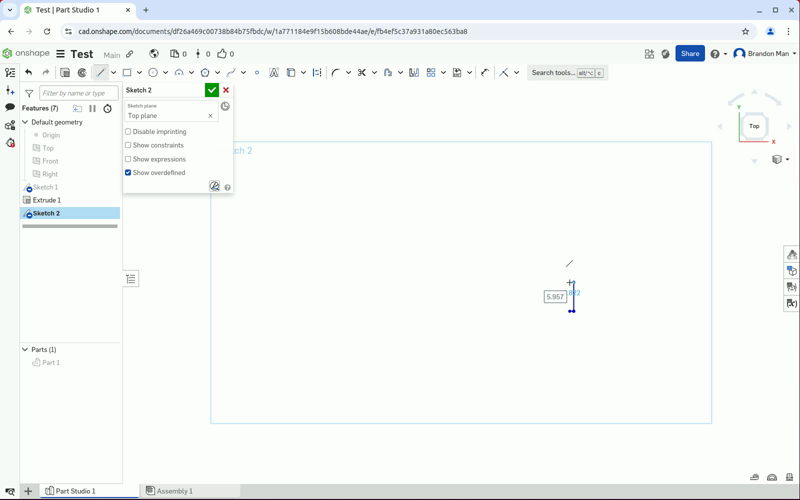
scroll(6)
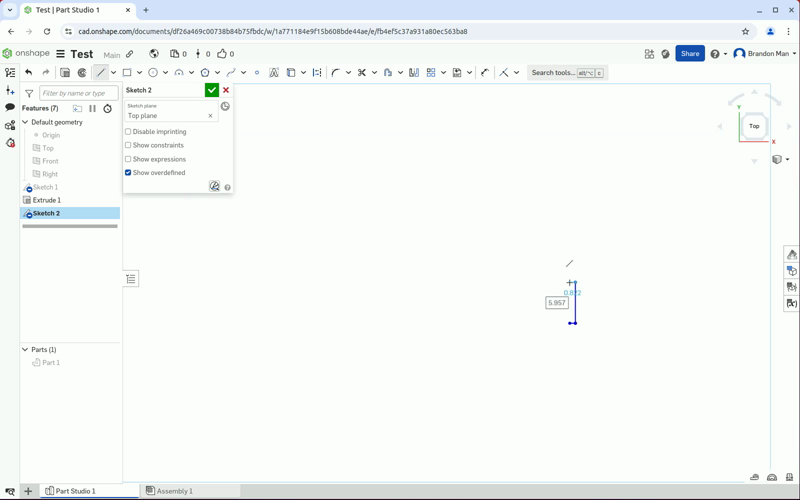
scroll(6)
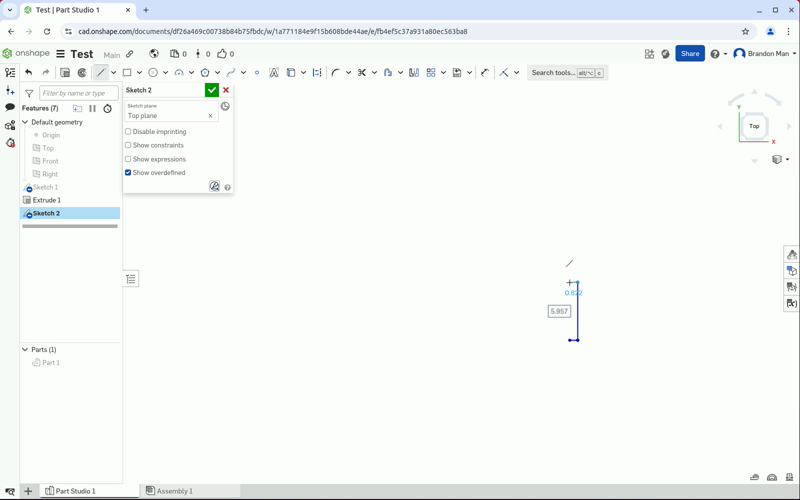
scroll(6)
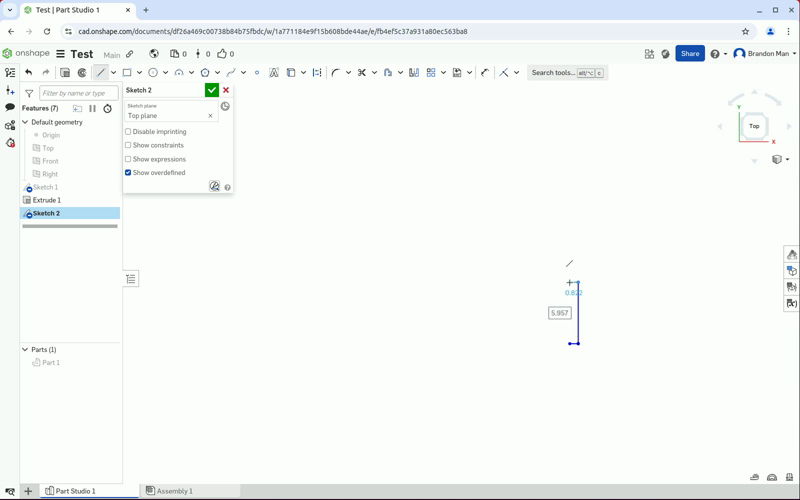
scroll(6)
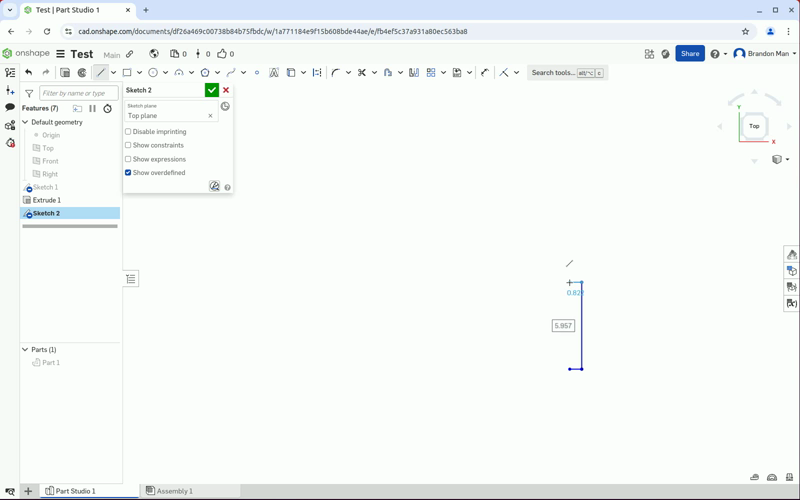
scroll(6)
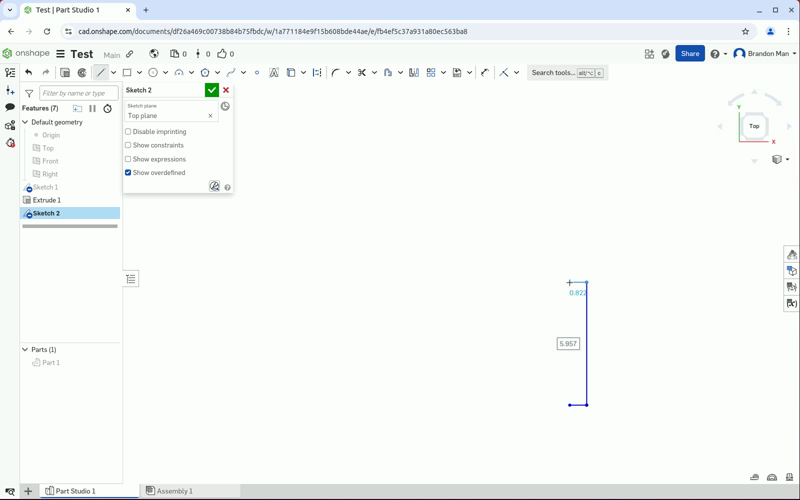
scroll(6)
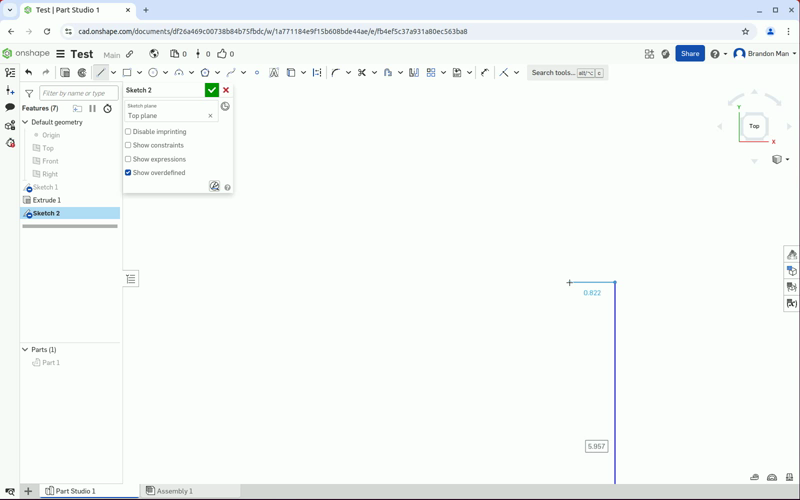
click(569, 282)
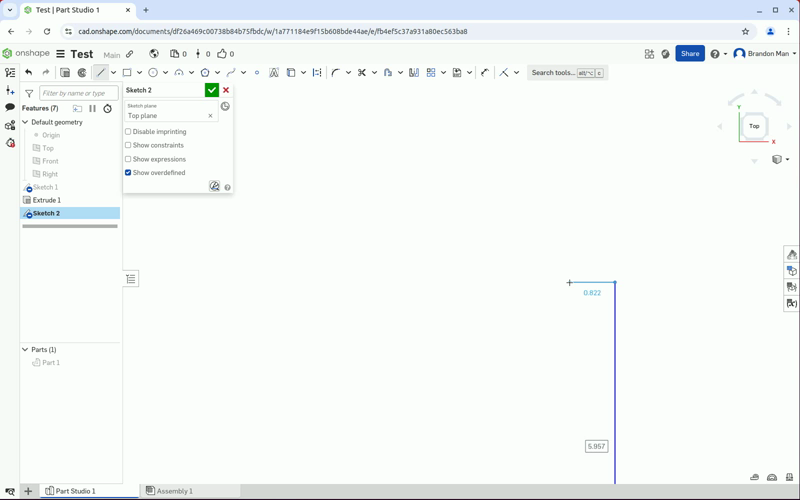
scroll(-6)
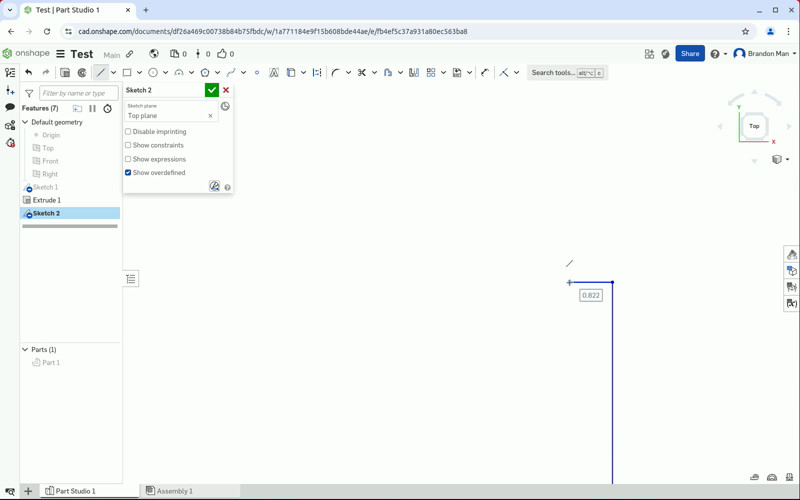
scroll(-6)
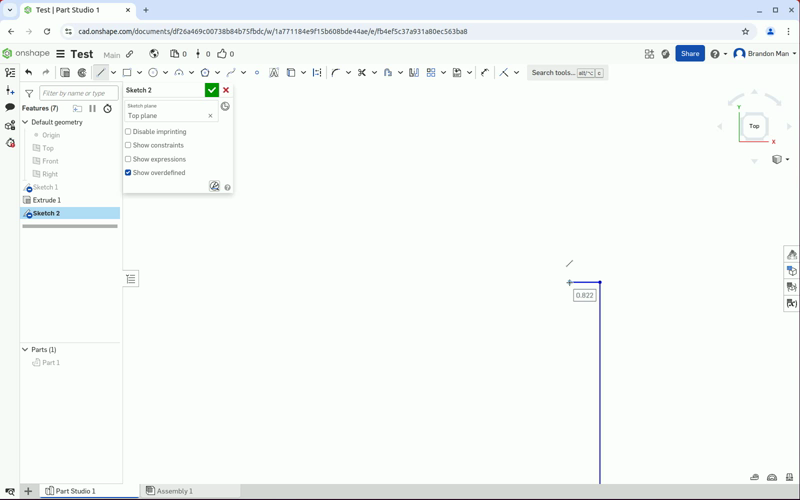
scroll(-6)
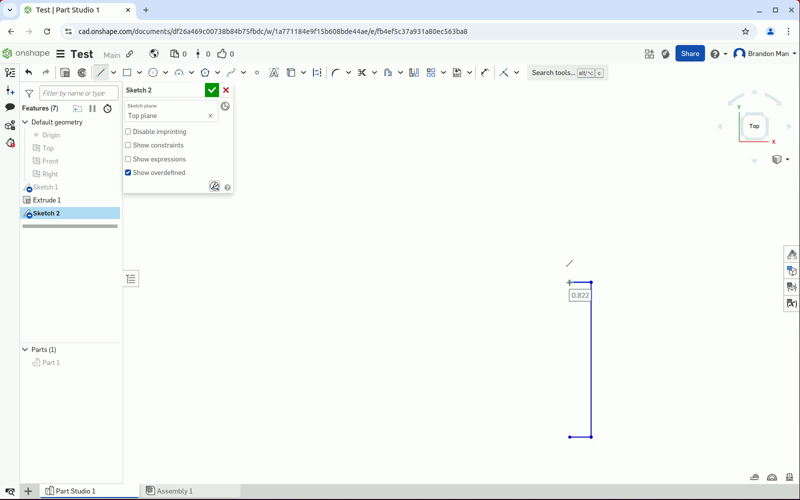
scroll(-6)
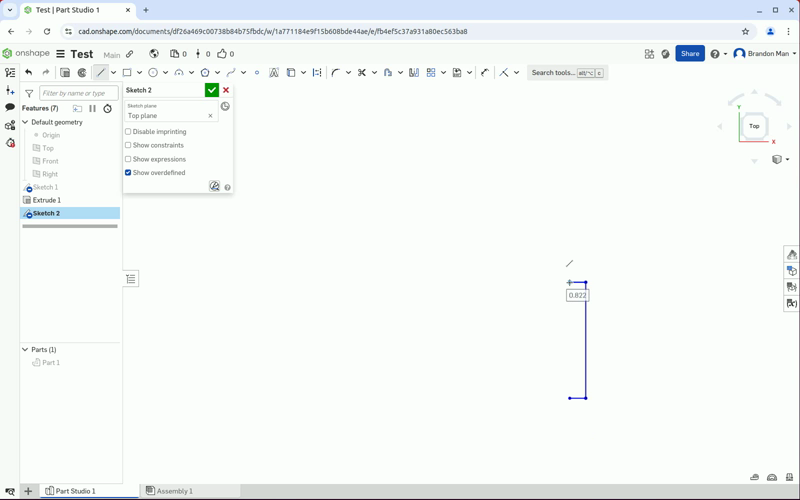
scroll(-6)
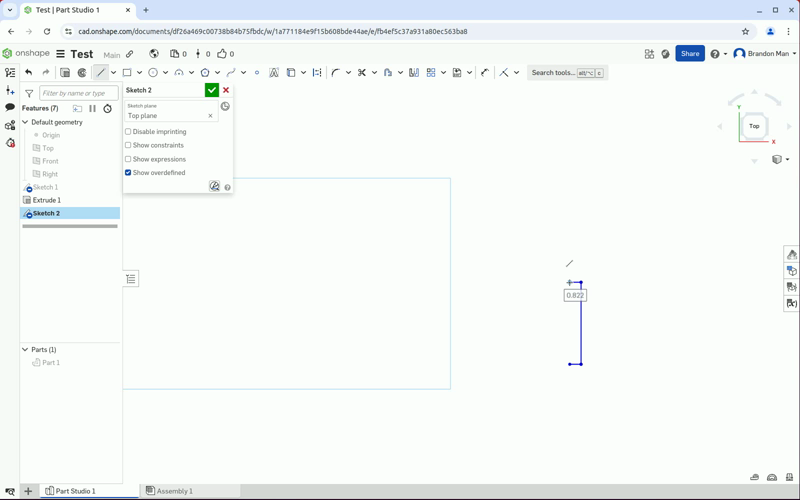
scroll(-6)
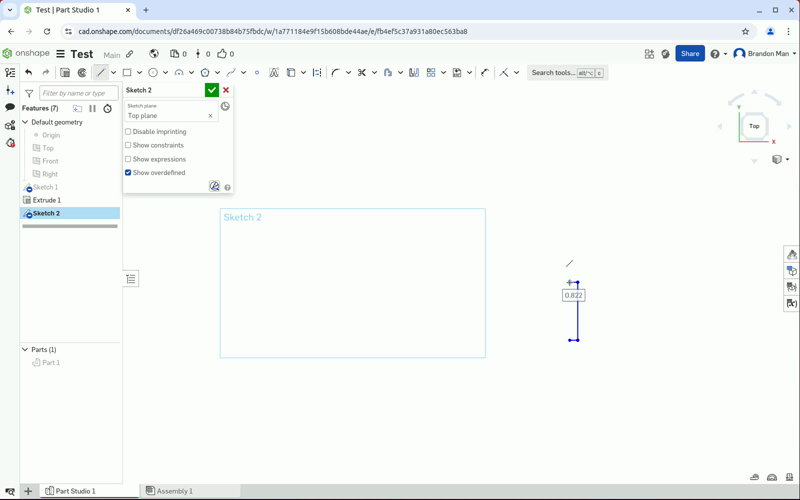
scroll(-6)
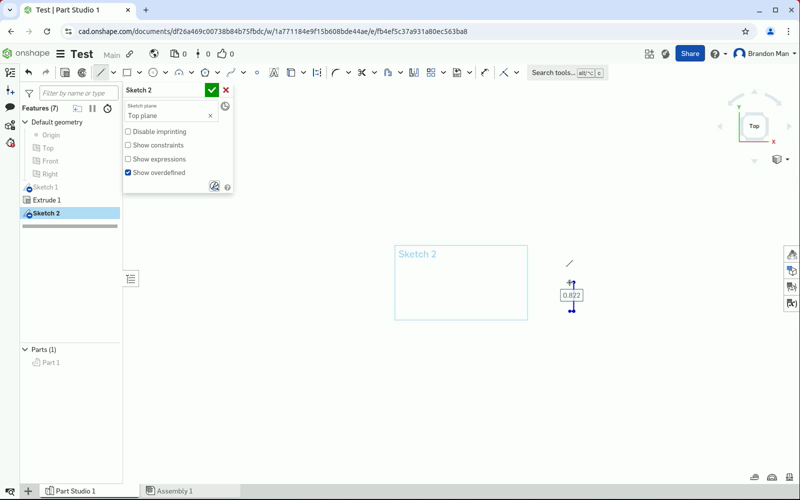
key_up(shift)
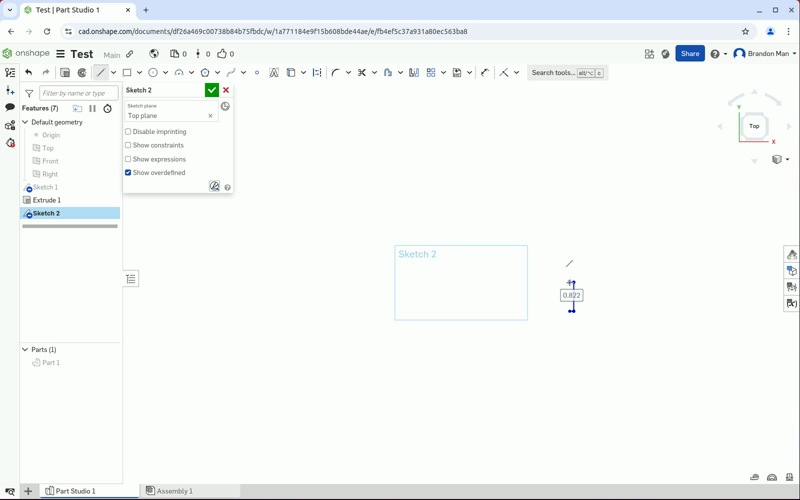
mouse_move(589, 282)
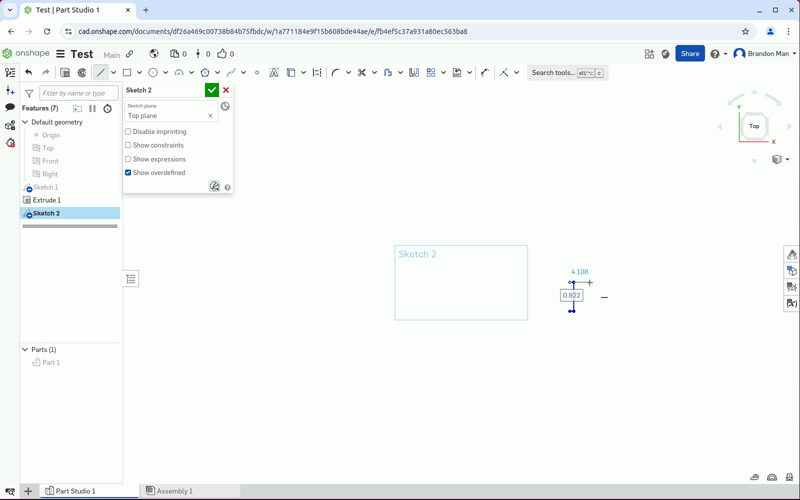
key_down(shift)
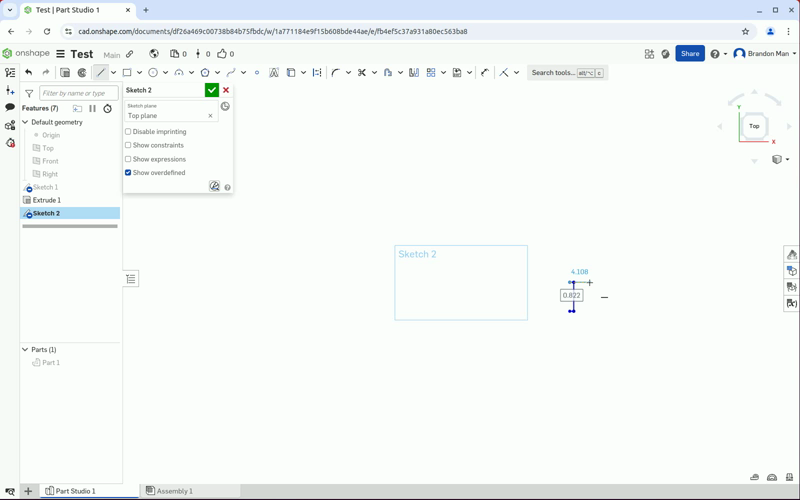
mouse_move(569, 311)
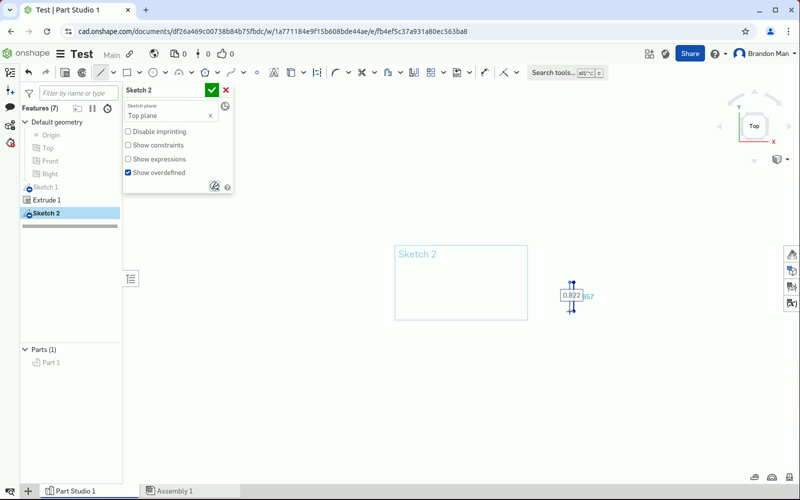
scroll(6)
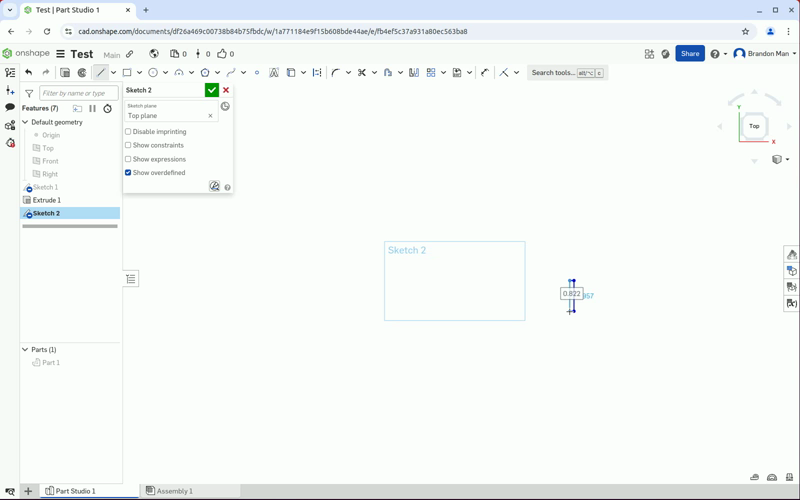
scroll(6)
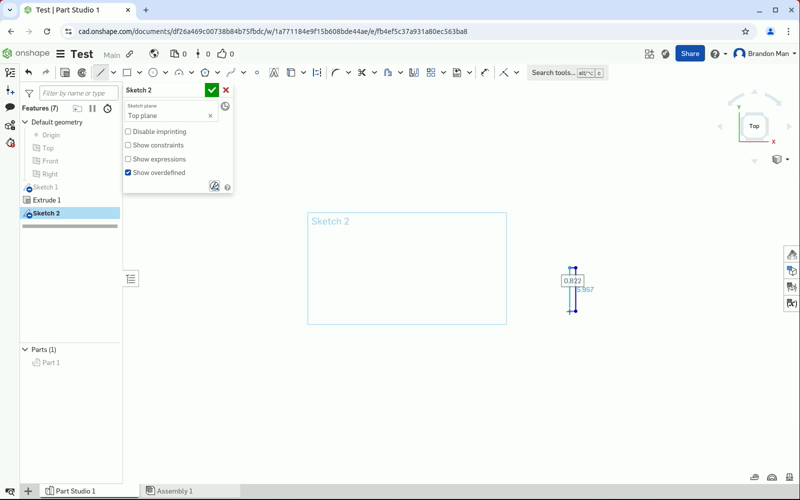
scroll(6)
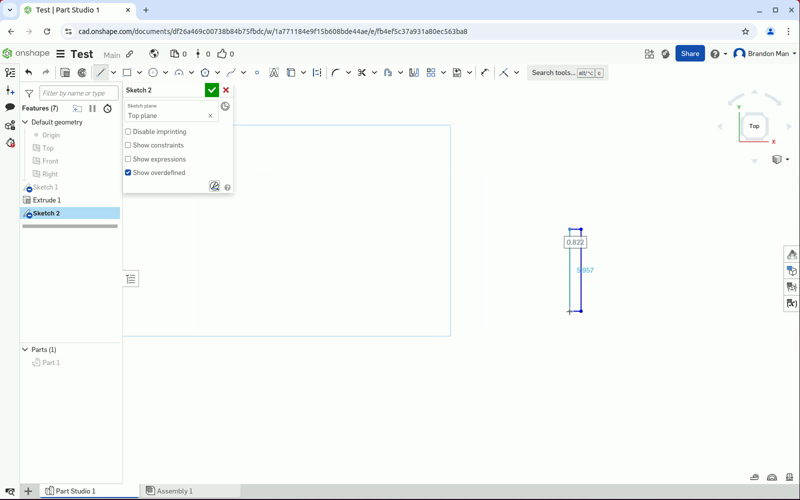
scroll(6)
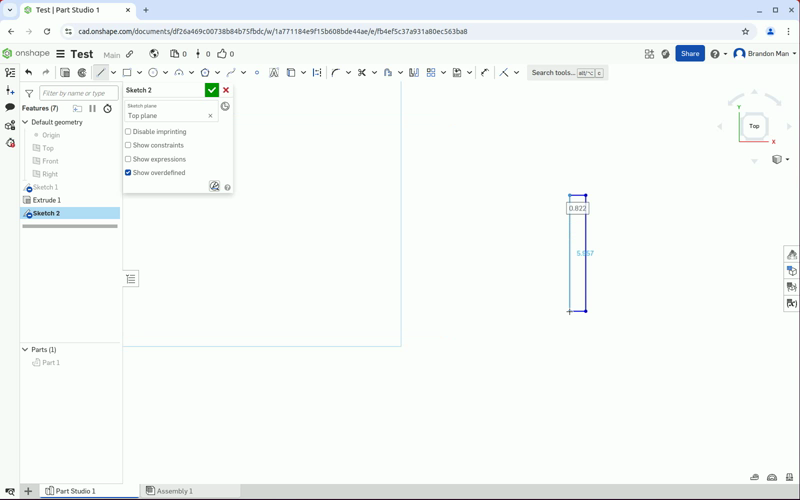
scroll(6)
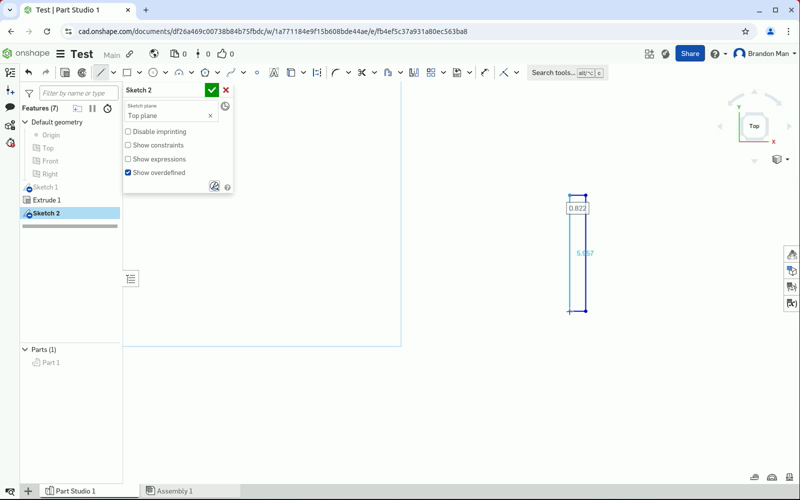
scroll(6)
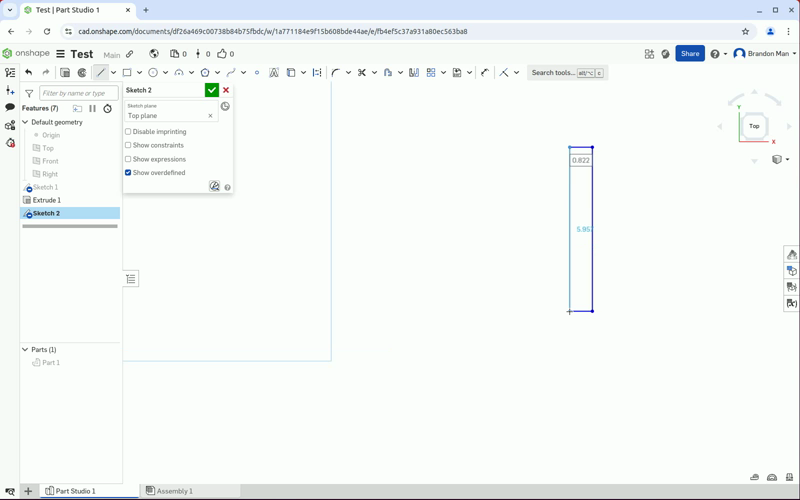
scroll(6)
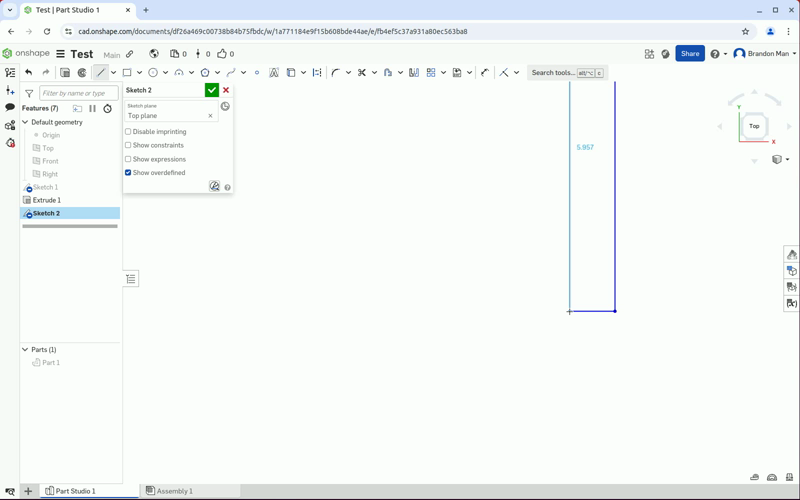
key_up(shift)
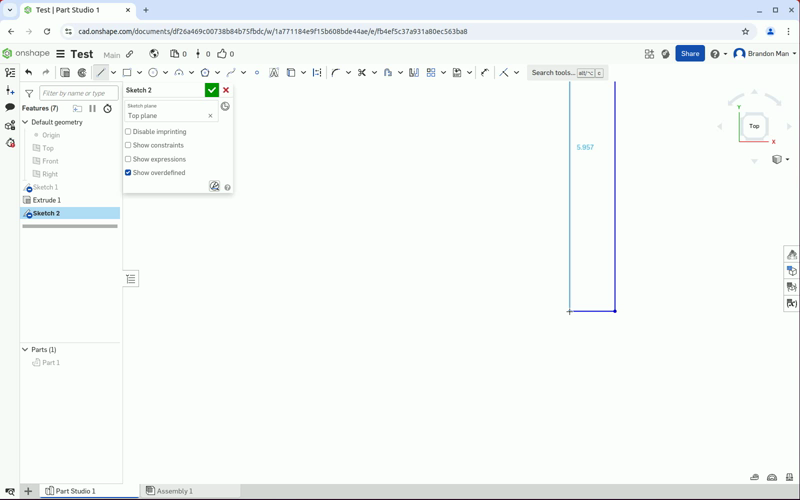
click(569, 311)
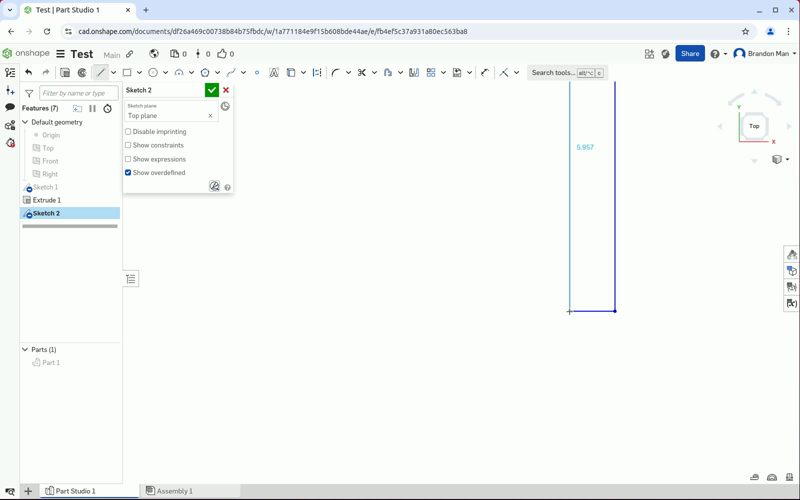
scroll(-6)
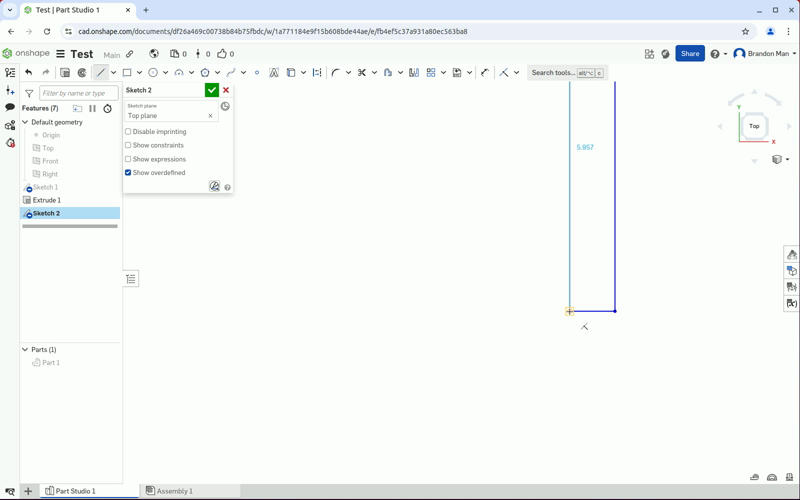
scroll(-6)
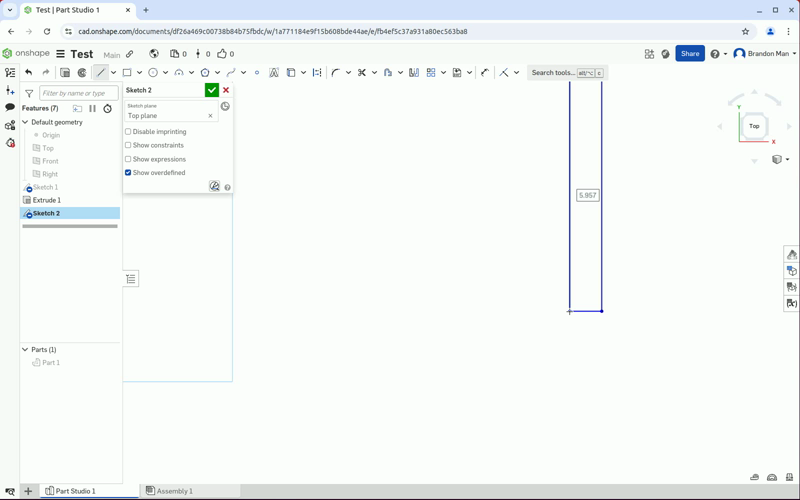
scroll(-6)
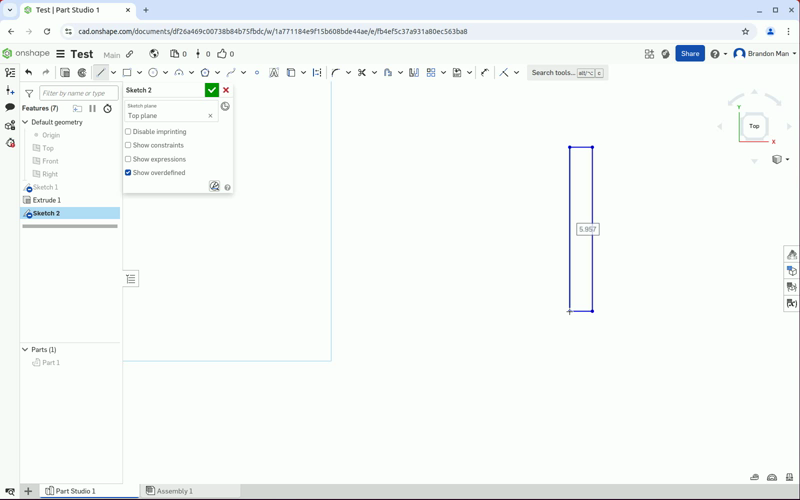
scroll(-6)
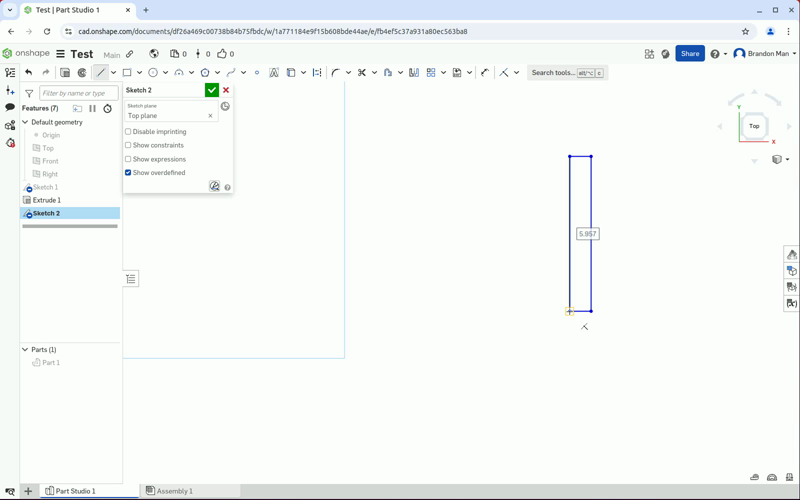
scroll(-6)
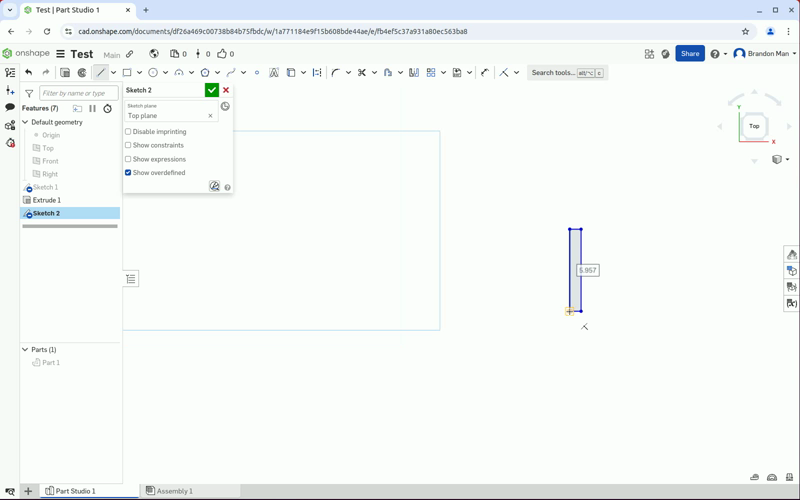
scroll(-6)
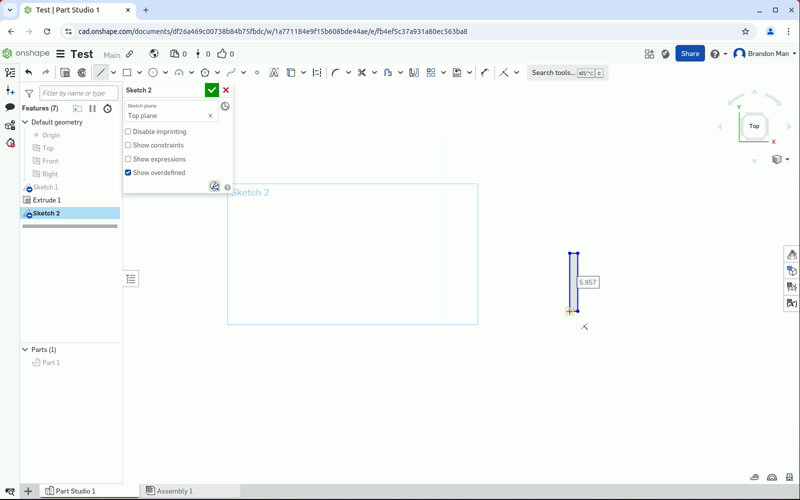
scroll(-6)
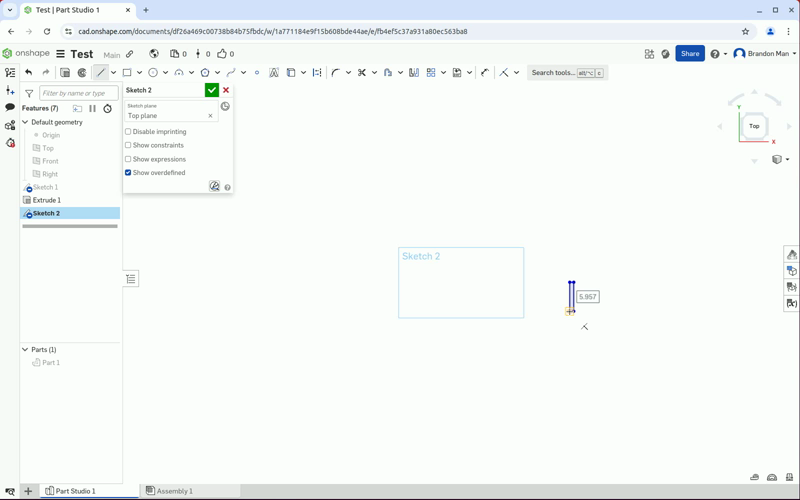
key(esc)
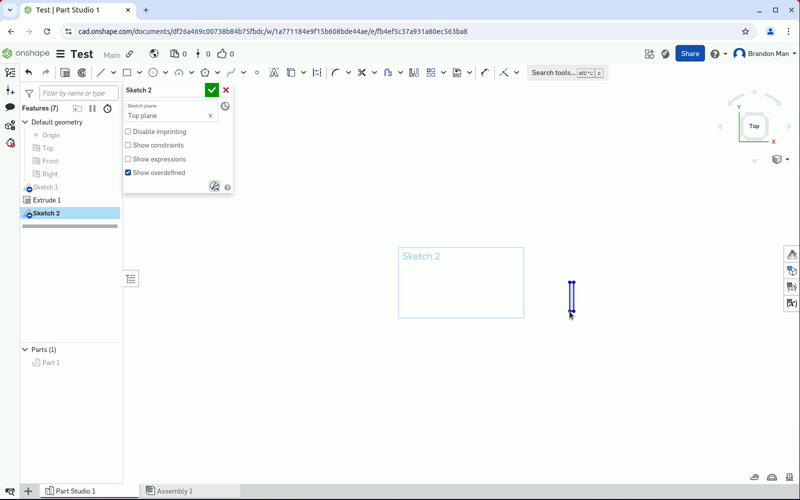
mouse_move(571, 286)
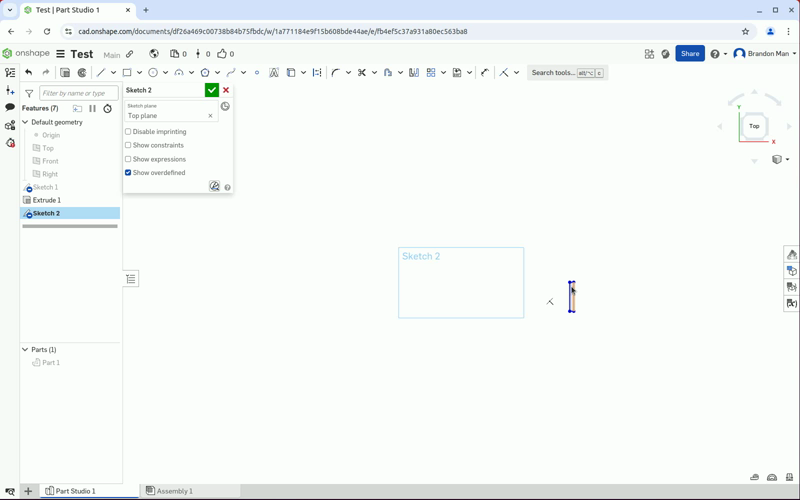
scroll(6)
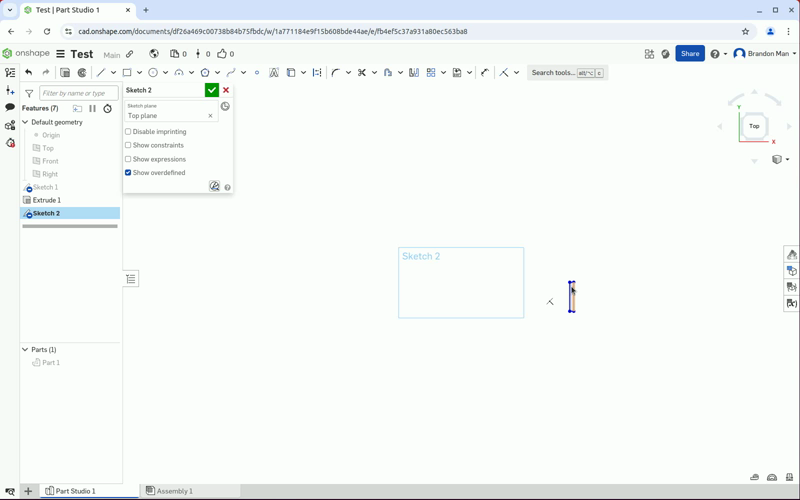
scroll(6)
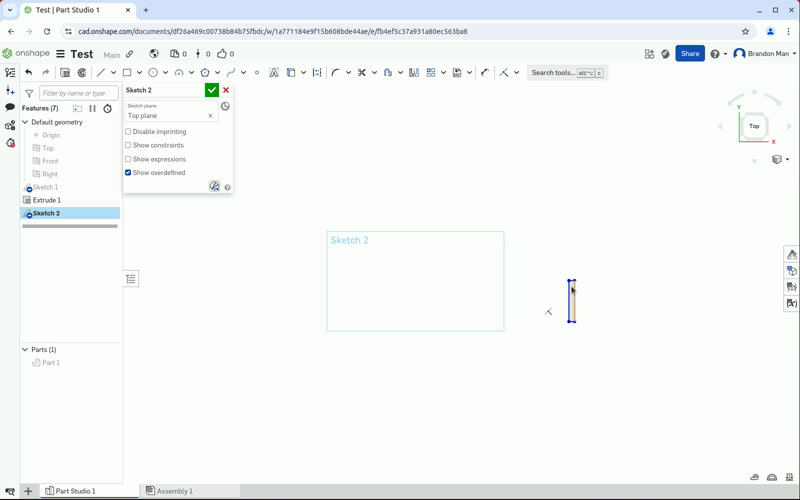
scroll(6)
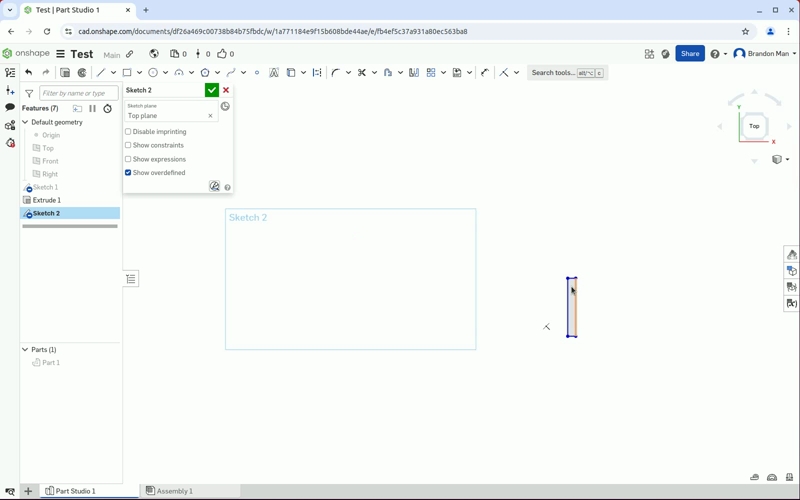
scroll(6)
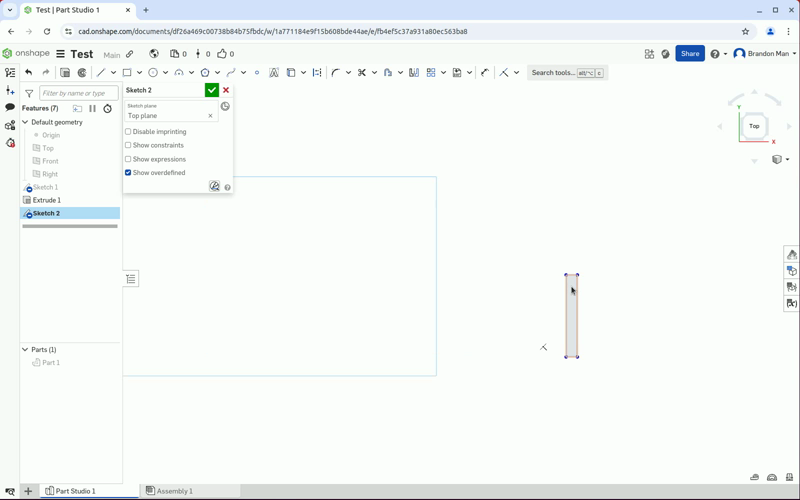
scroll(6)
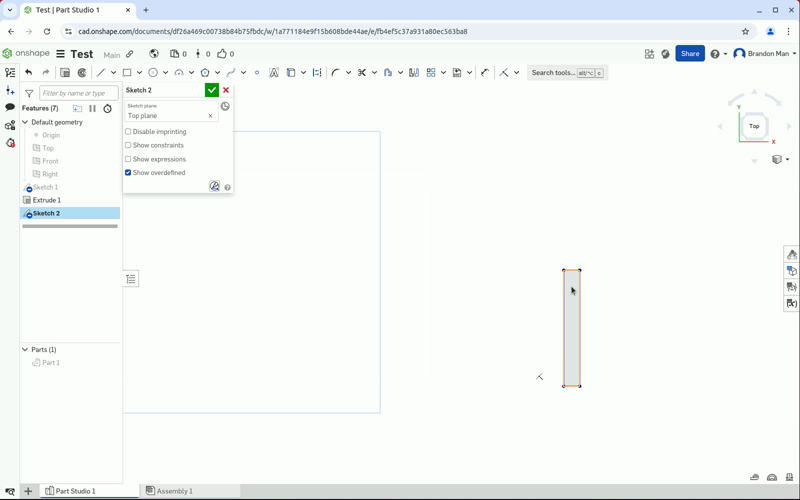
scroll(6)
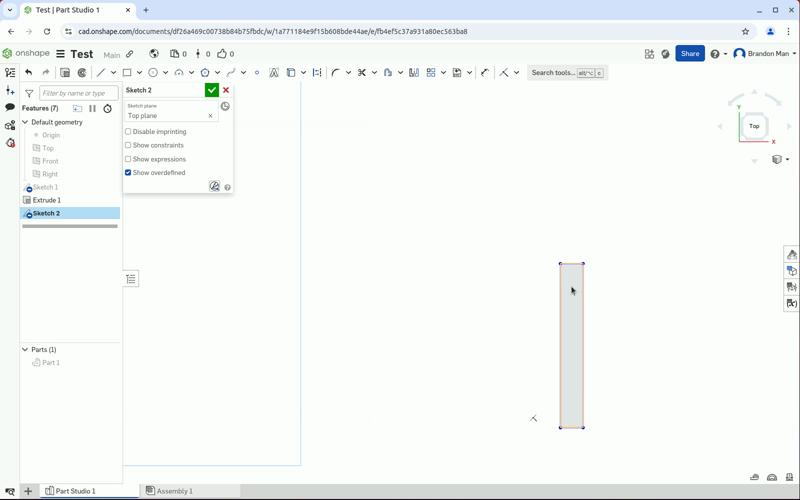
scroll(6)
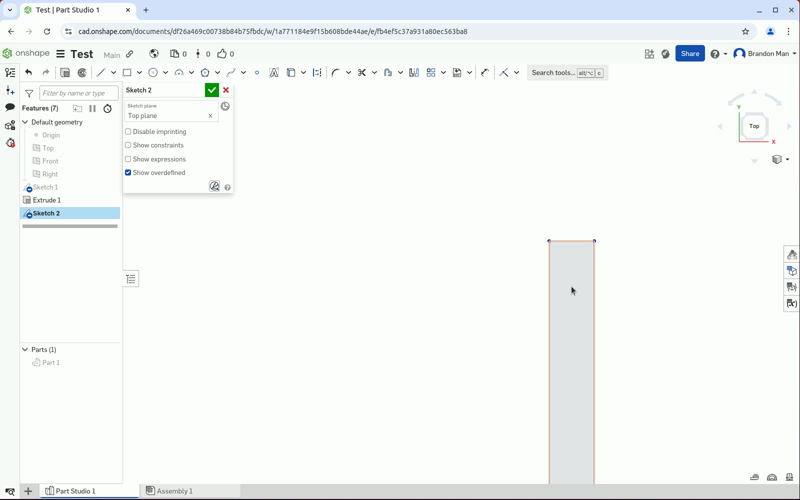
click(571, 286)
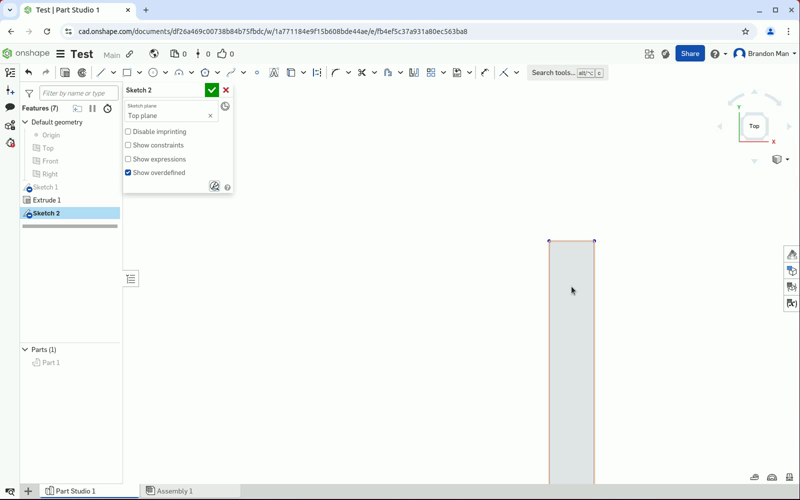
scroll(-6)
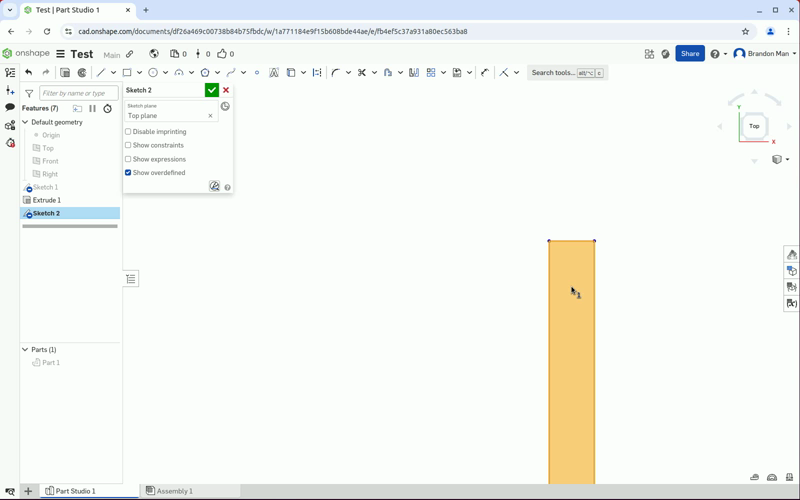
scroll(-6)
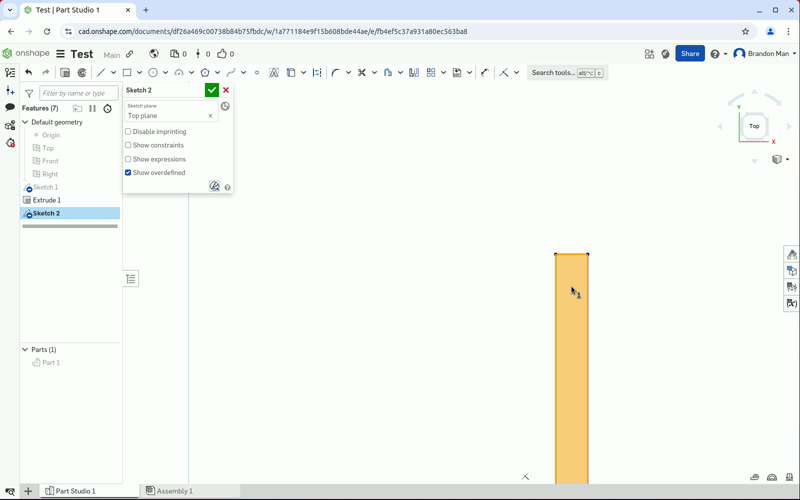
scroll(-6)
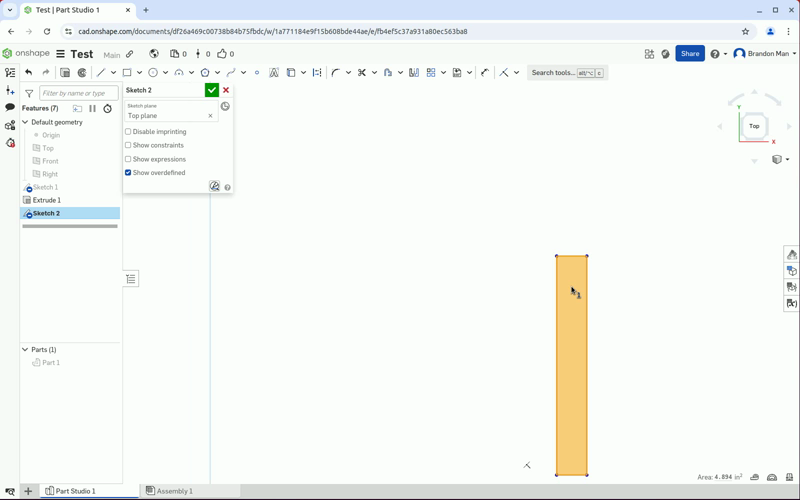
scroll(-6)
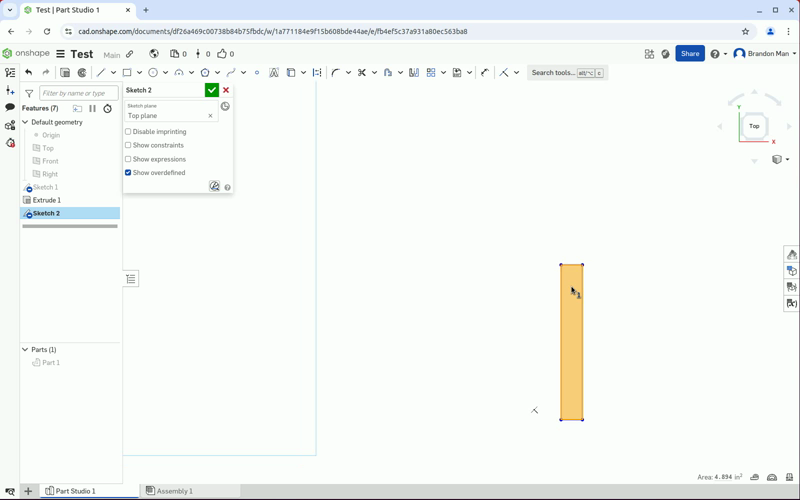
scroll(-6)
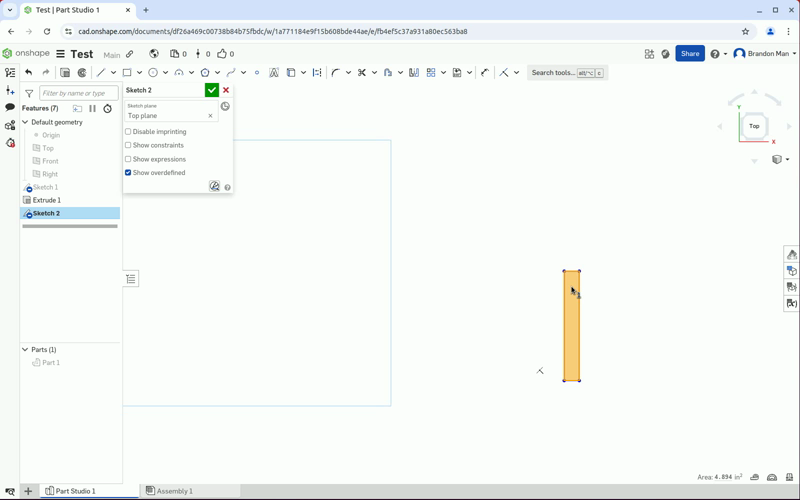
scroll(-6)
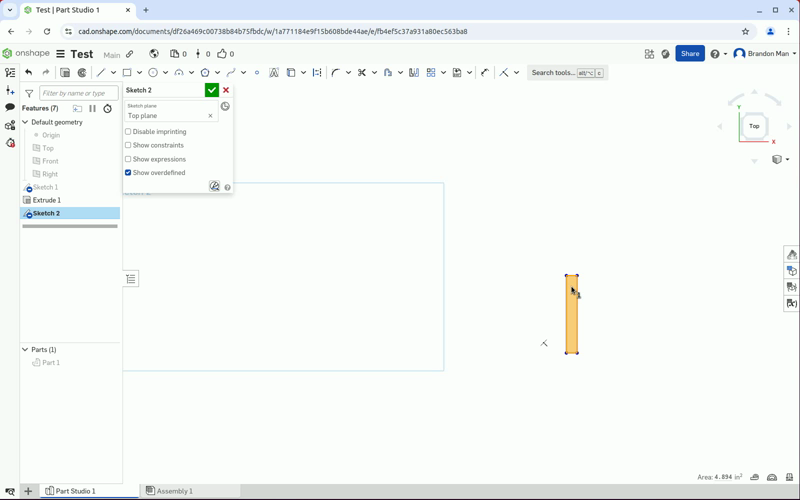
scroll(-6)
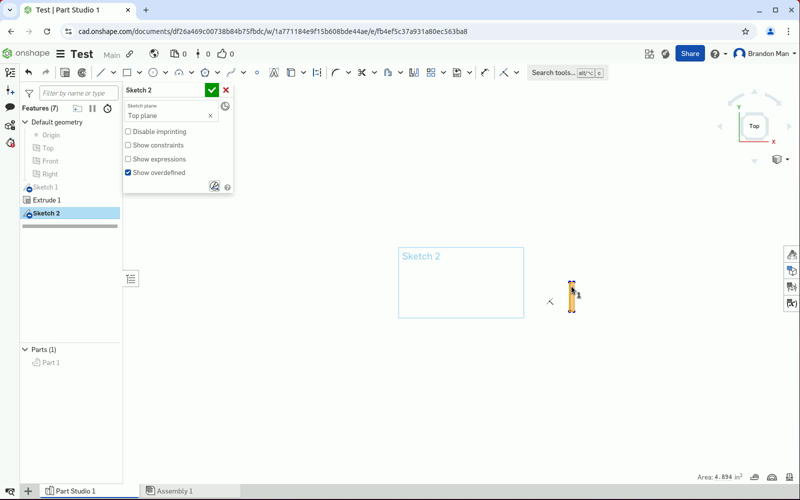
mouse_move(73, 352)
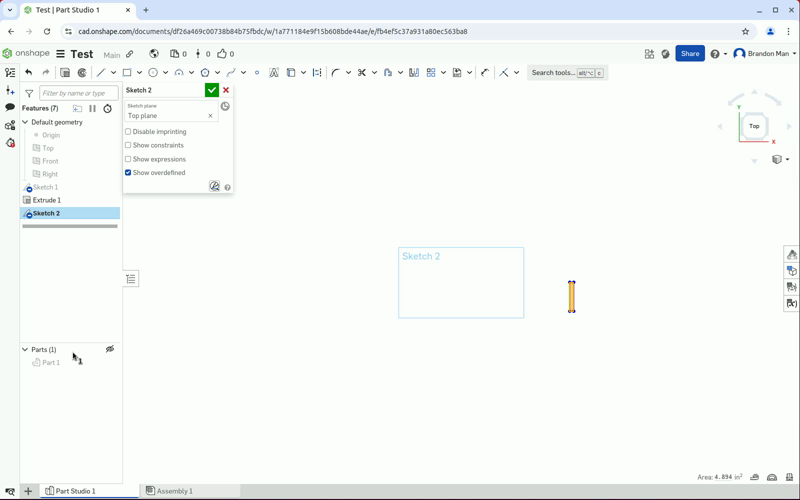
key(shift+y)
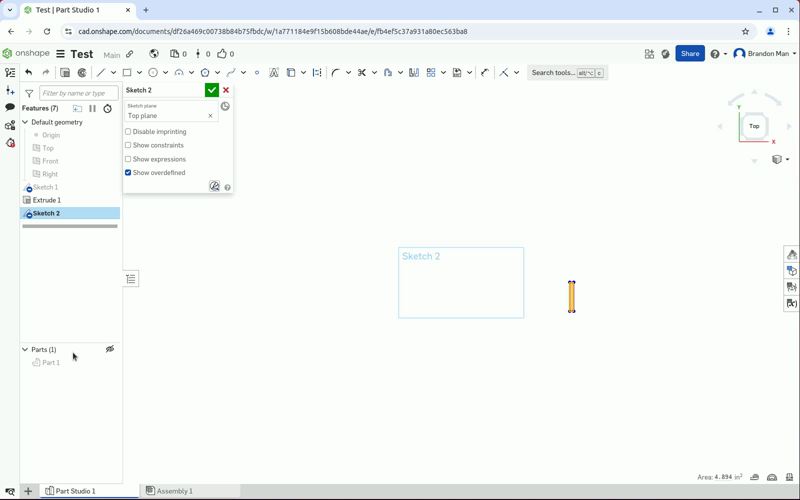
key(shift+e)
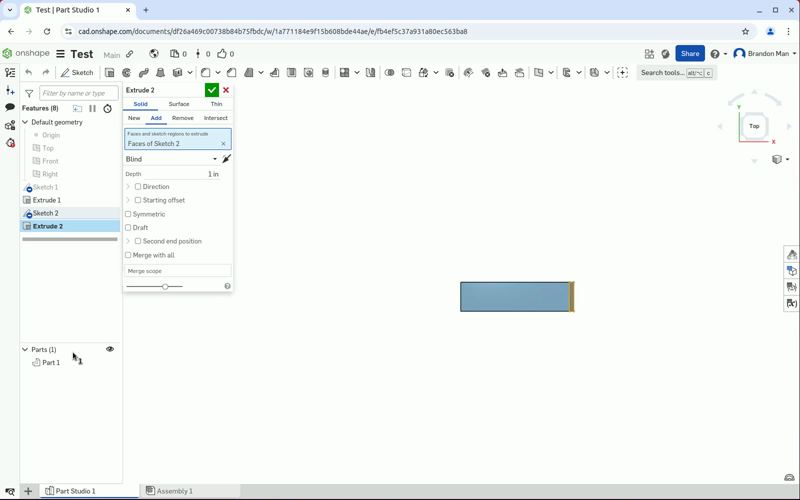
mouse_move(143, 106)
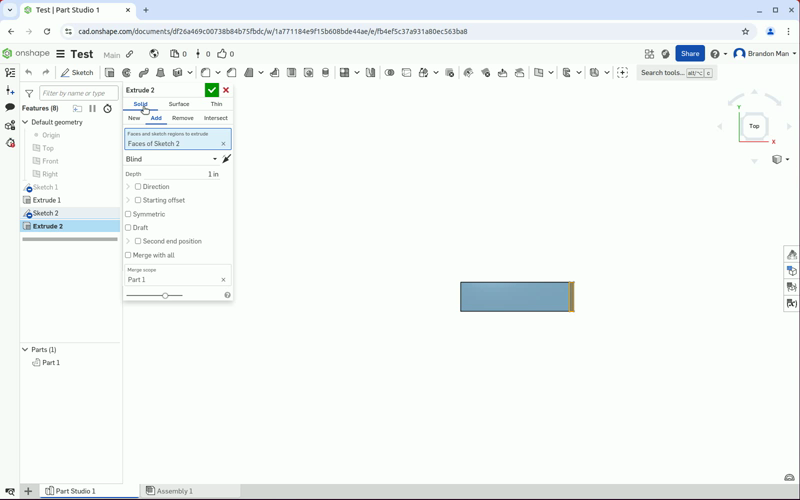
click(143, 106)
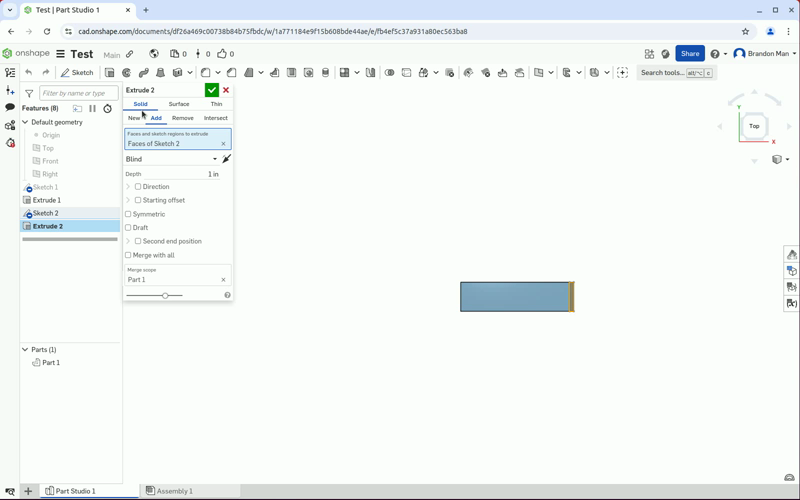
mouse_move(137, 120)
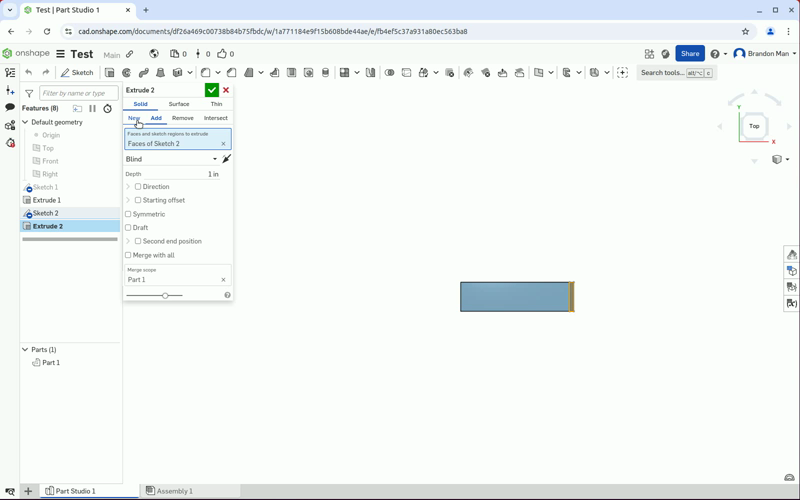
click(137, 120)
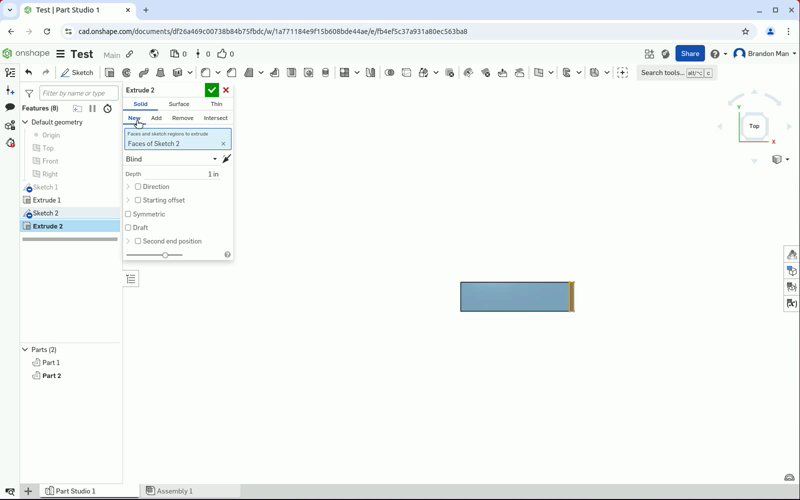
key(tab, 4)
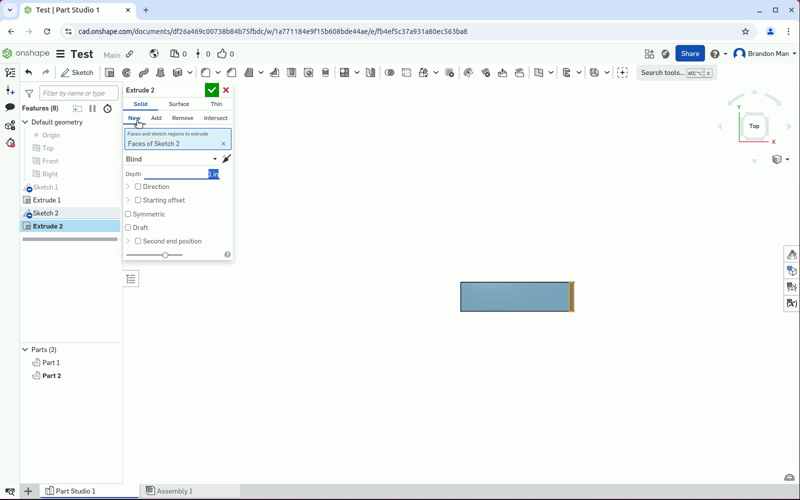
text(2.889)
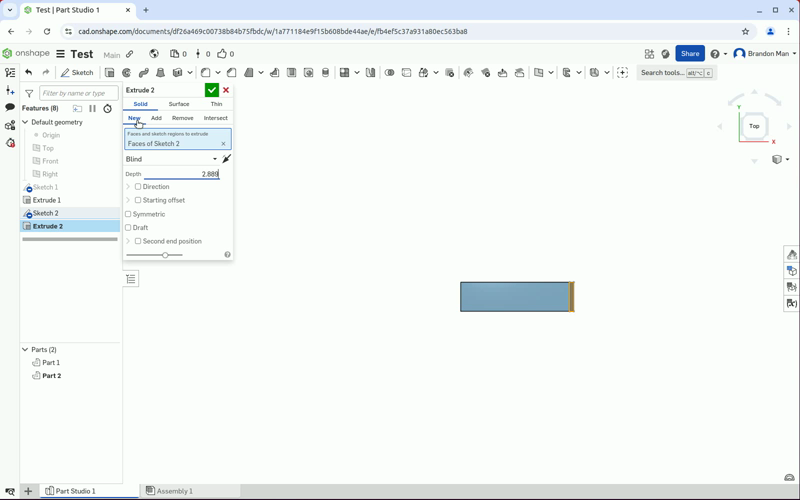
key(enter)
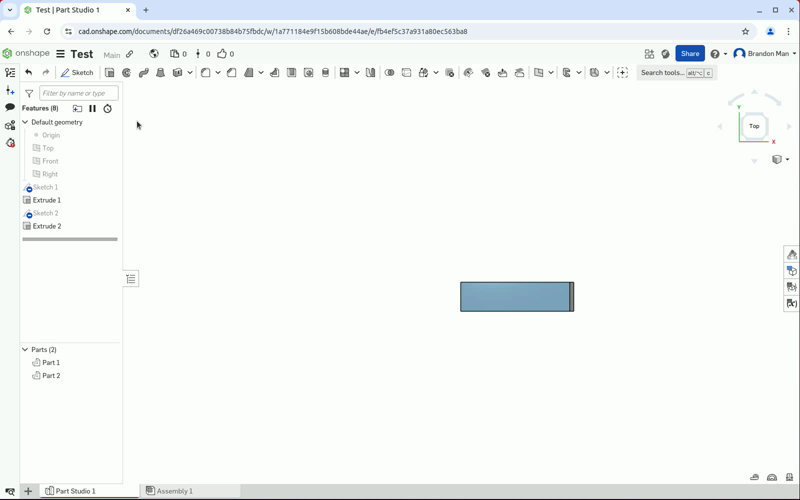
key(shift+h)
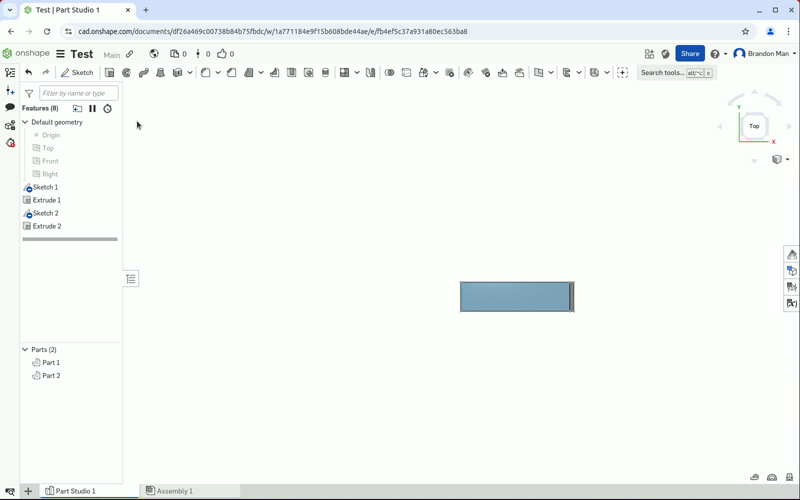
key(shift+h)
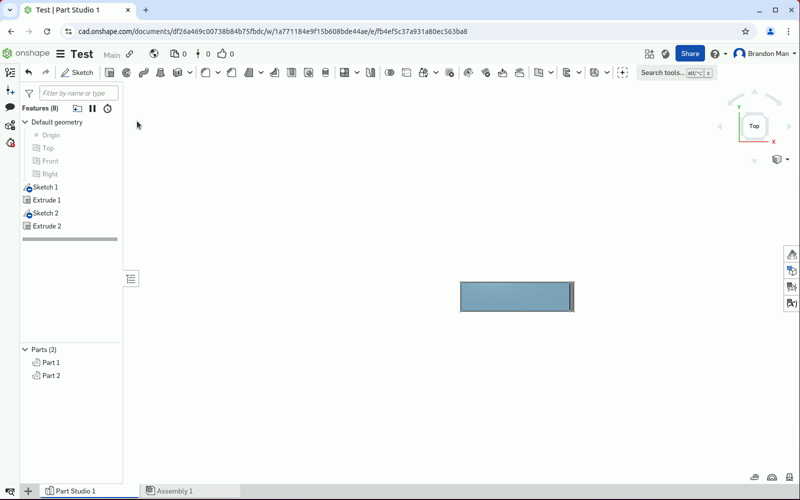
key(shift+7)
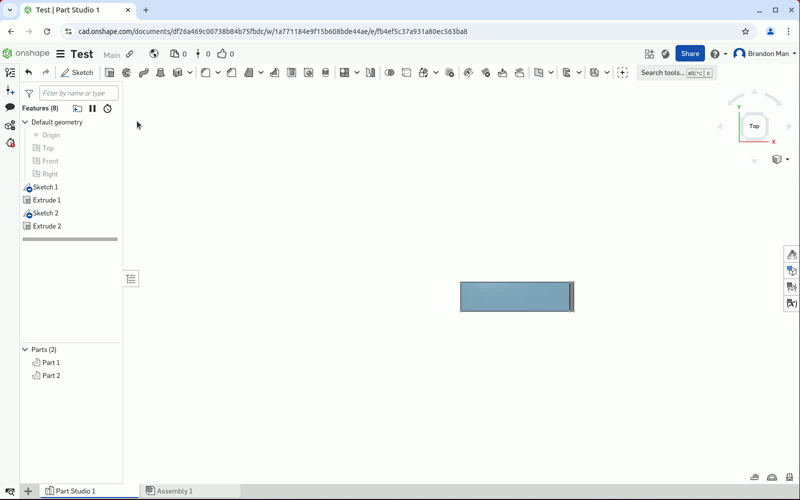
key(up, 3)
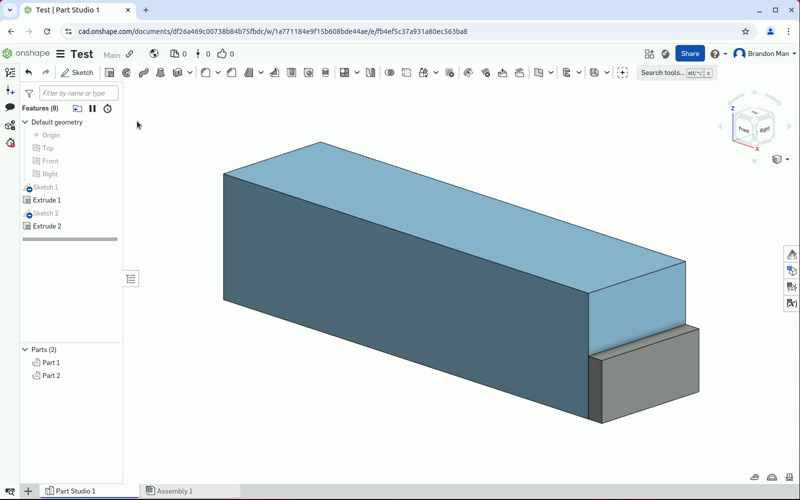
key(left, 3)
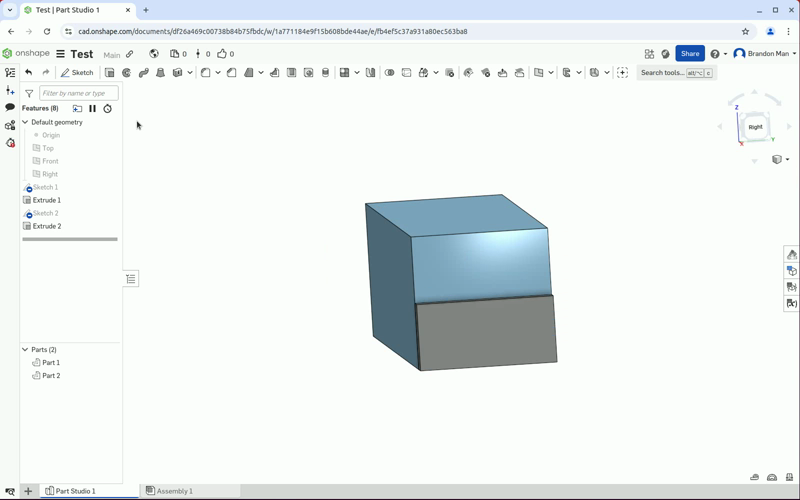
key(right, 3)
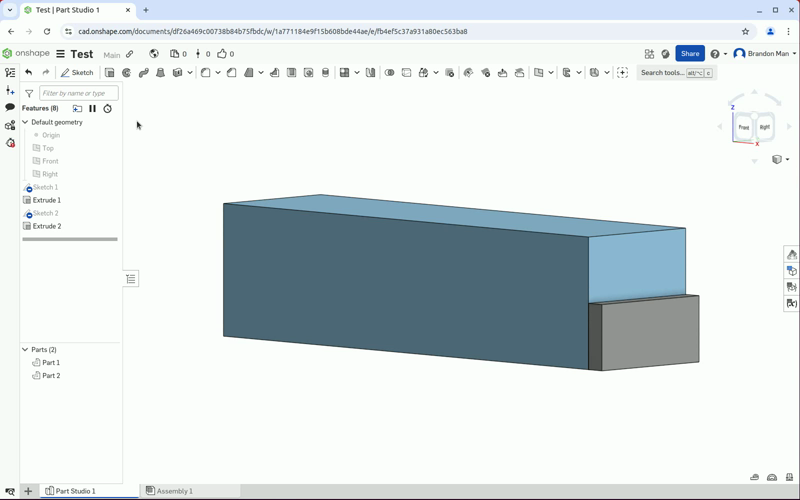
key(down, 3)
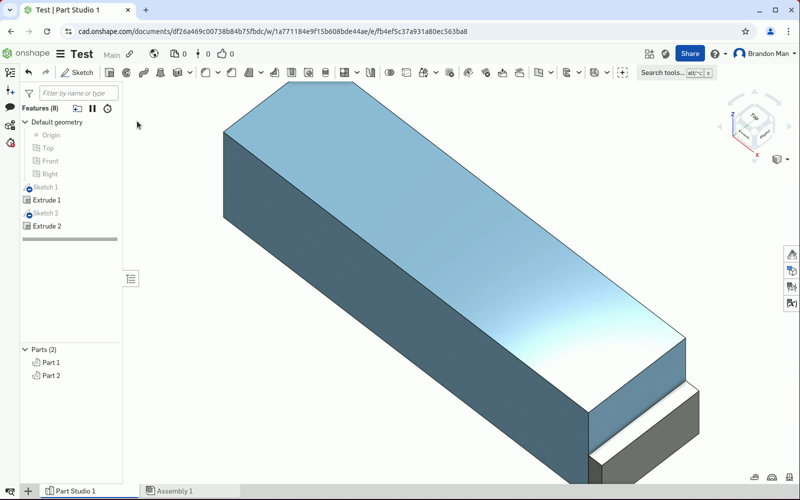
mouse_move(73, 189)
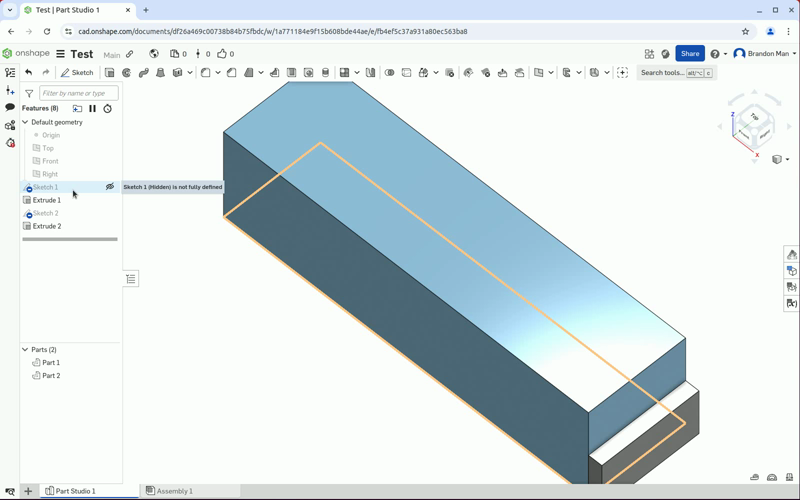
click(73, 189)